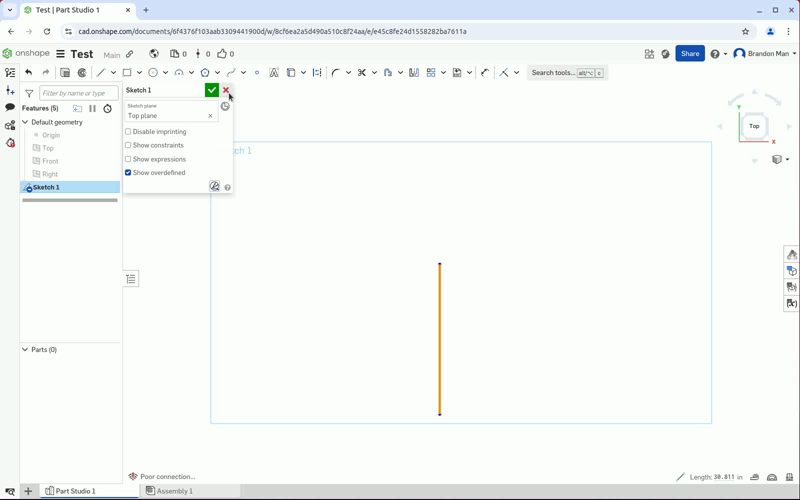
key(shift+h)
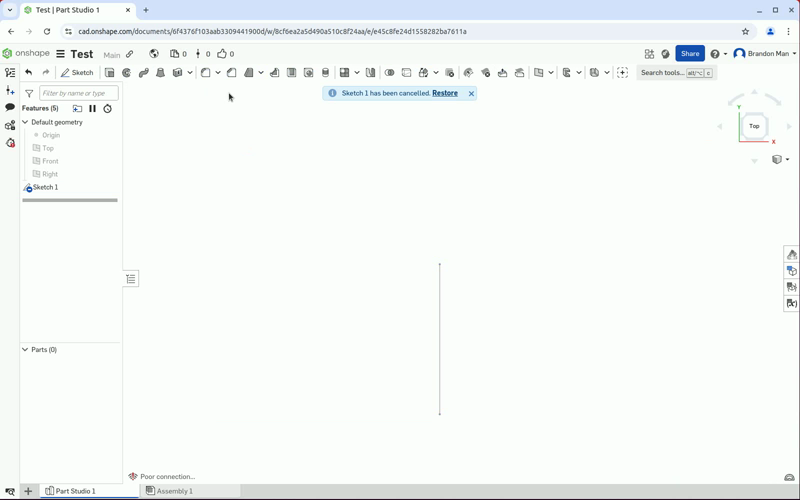
key(shift+s)
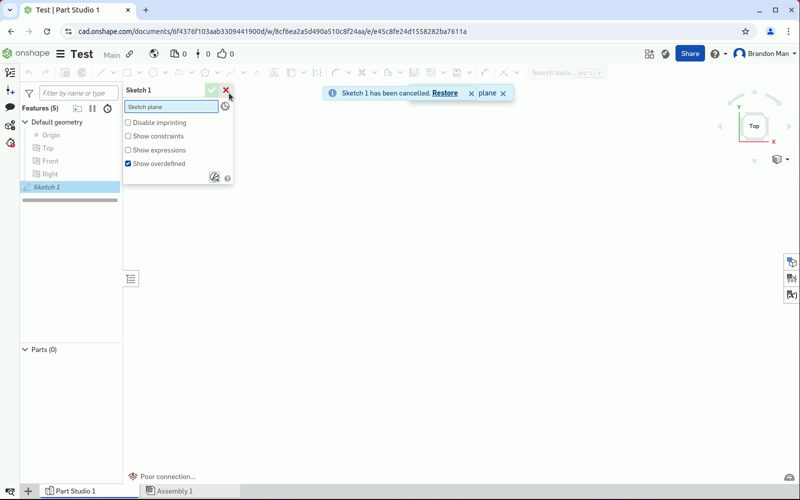
mouse_move(73, 150)
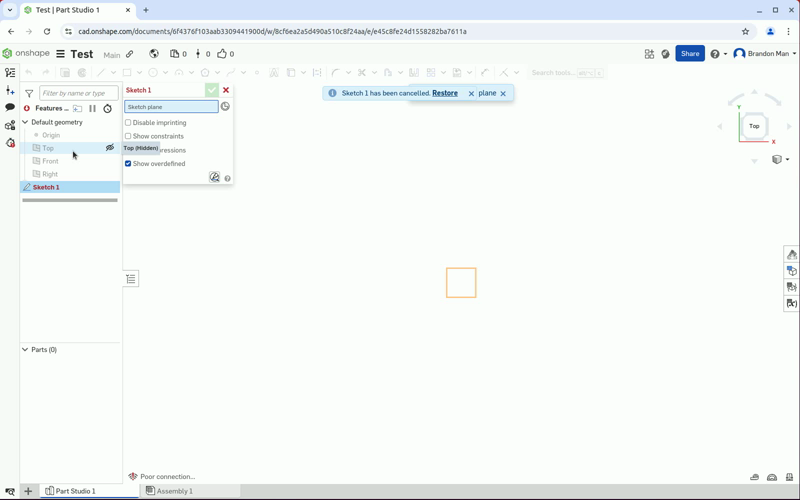
click(73, 150)
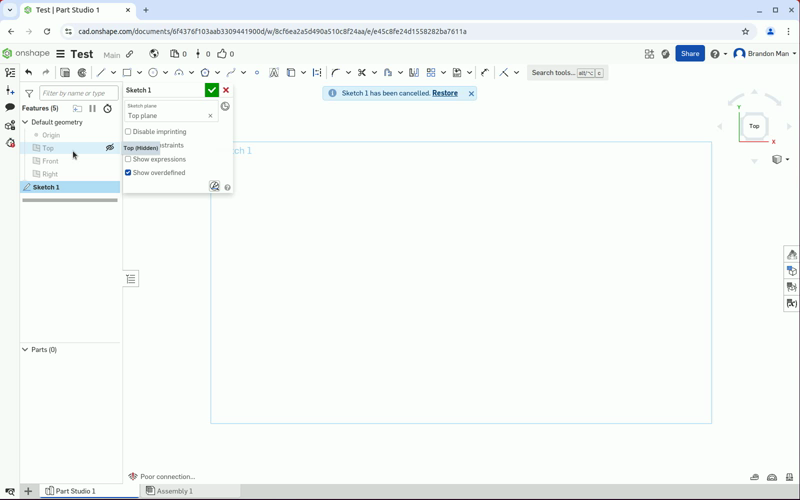
mouse_move(73, 352)
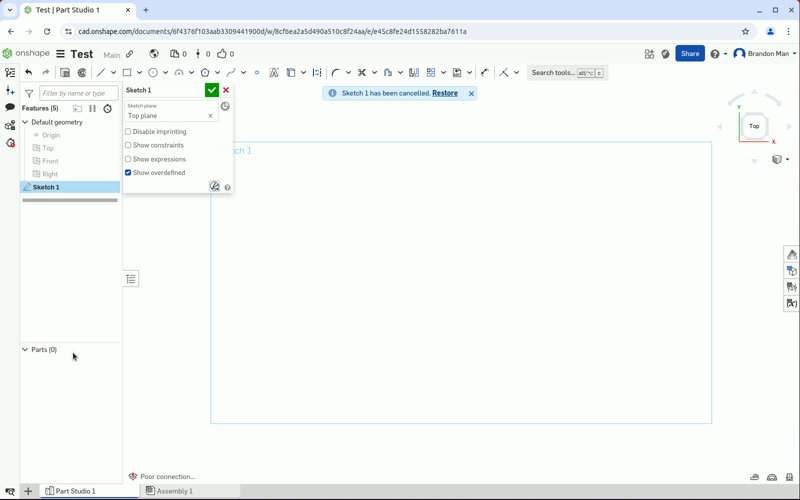
key(y)
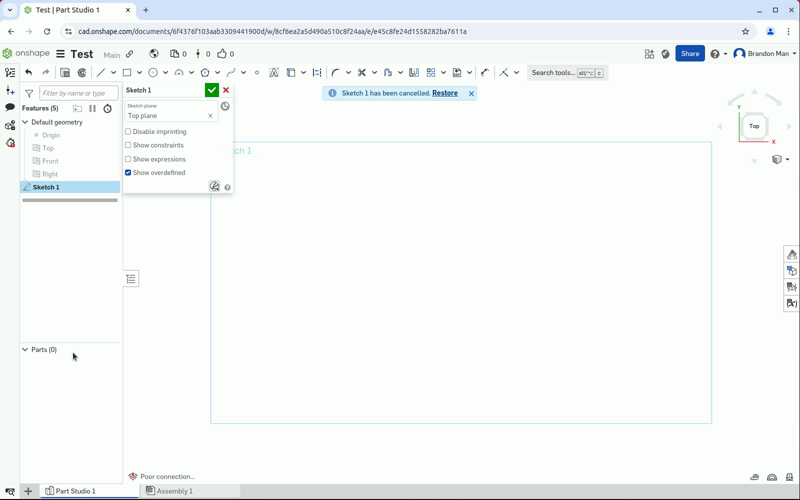
key(l)
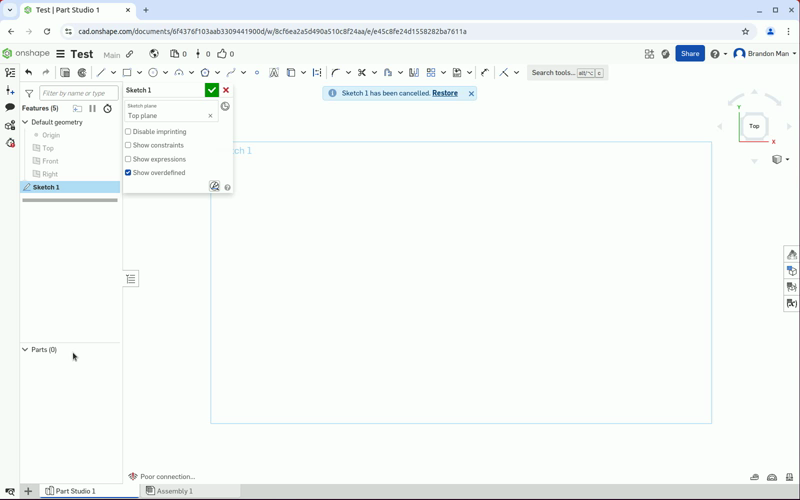
key_down(shift)
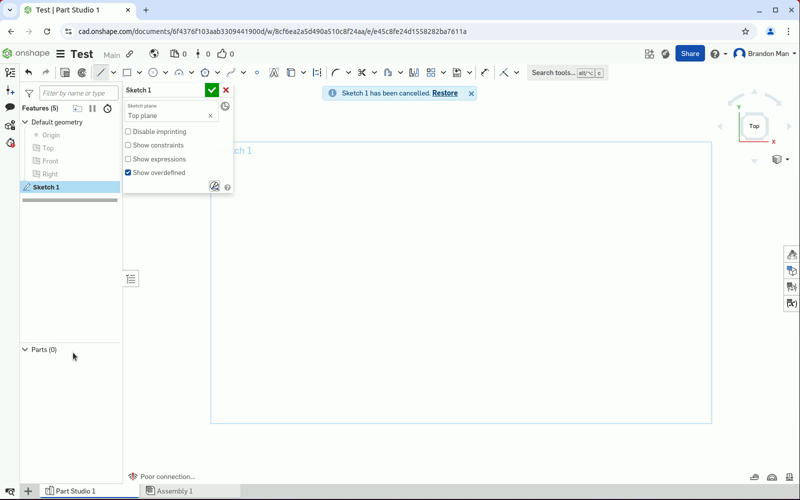
mouse_move(432, 311)
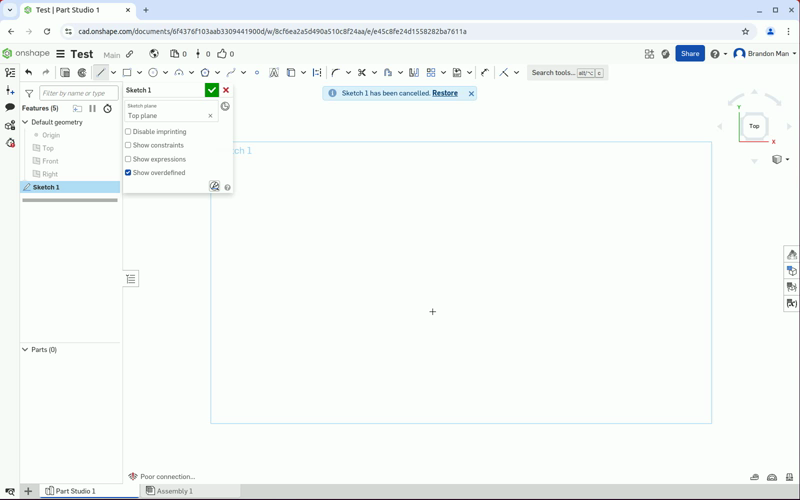
click(432, 311)
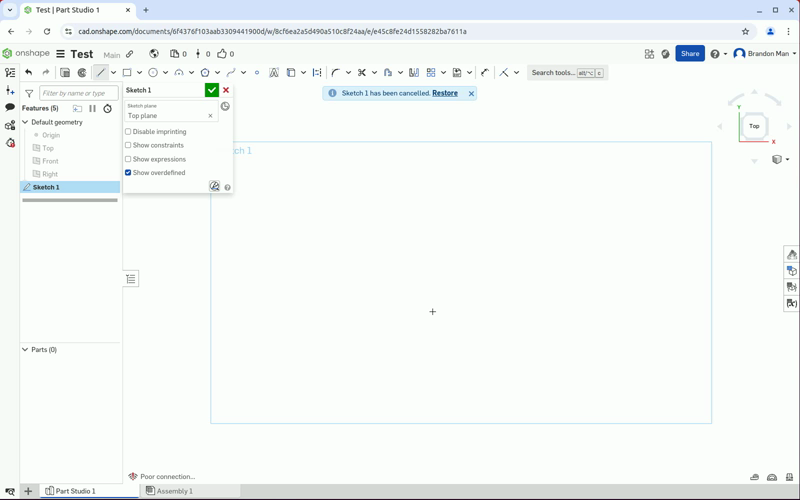
key_up(shift)
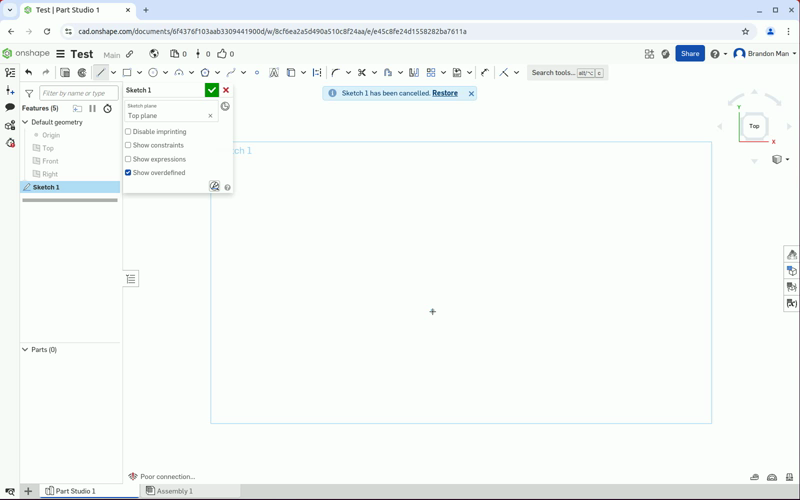
key_down(shift)
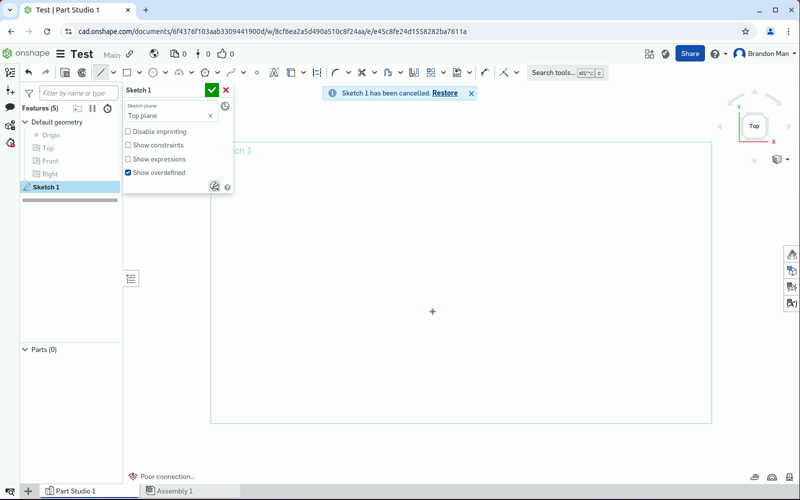
mouse_move(462, 311)
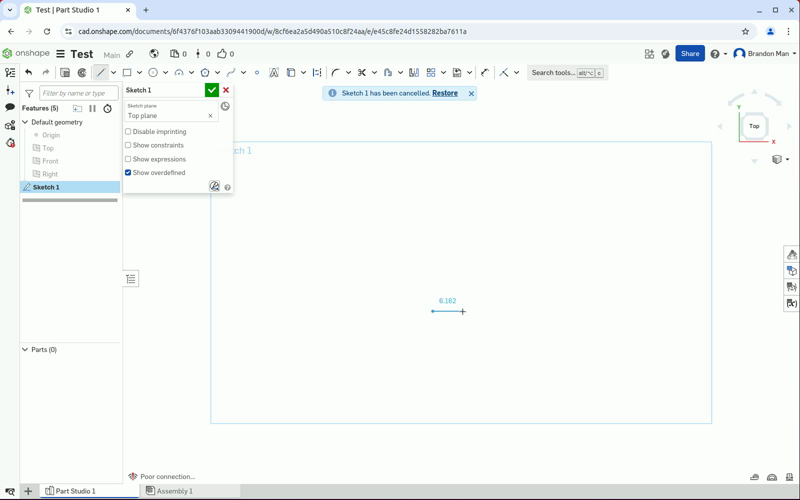
mouse_move(489, 311)
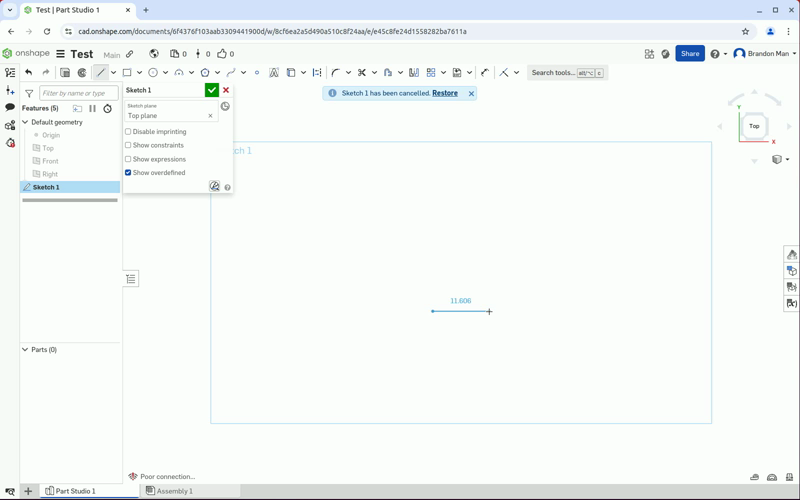
click(489, 311)
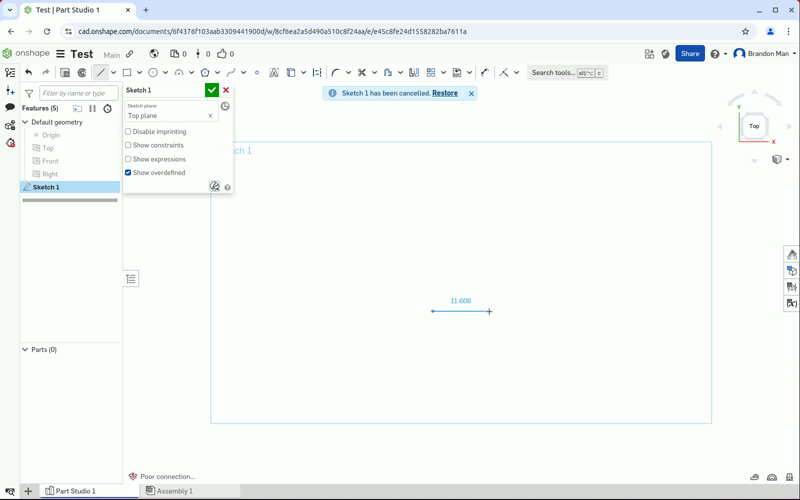
key_up(shift)
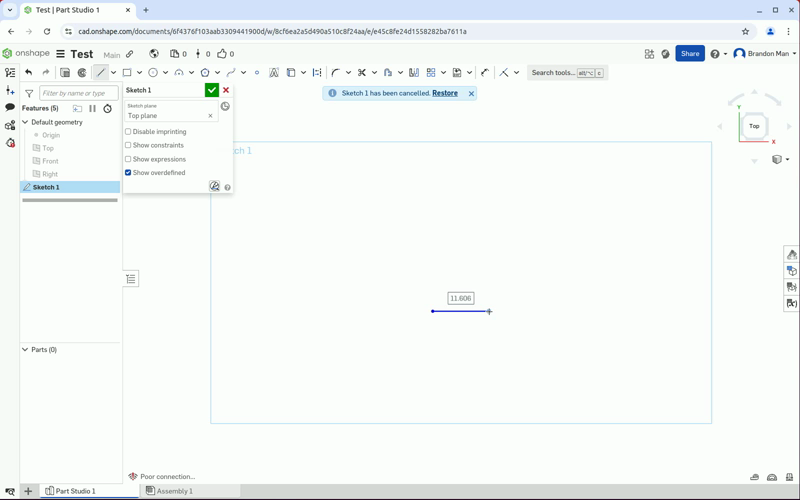
key_down(shift)
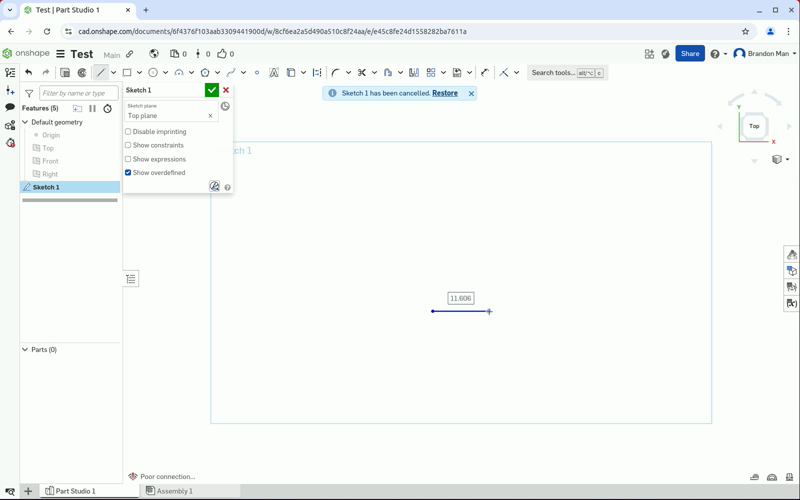
mouse_move(519, 311)
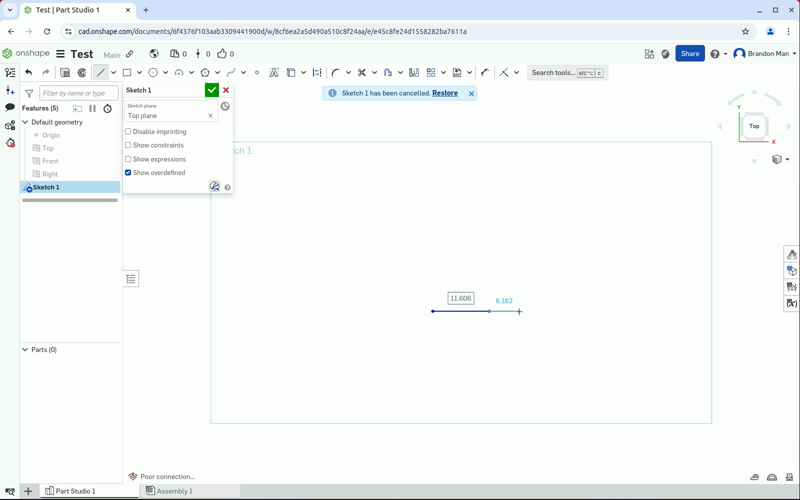
mouse_move(489, 254)
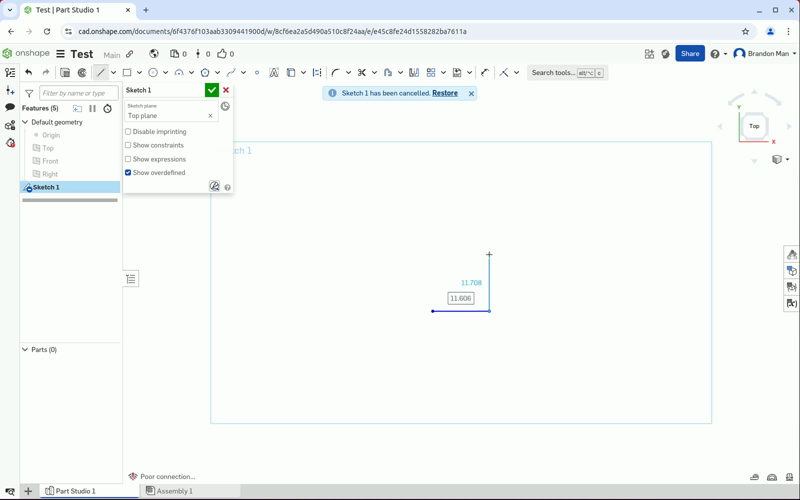
click(489, 254)
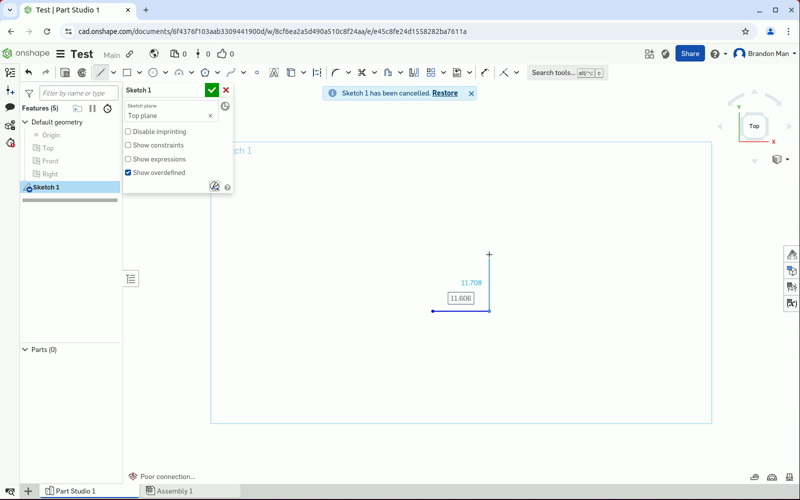
key_up(shift)
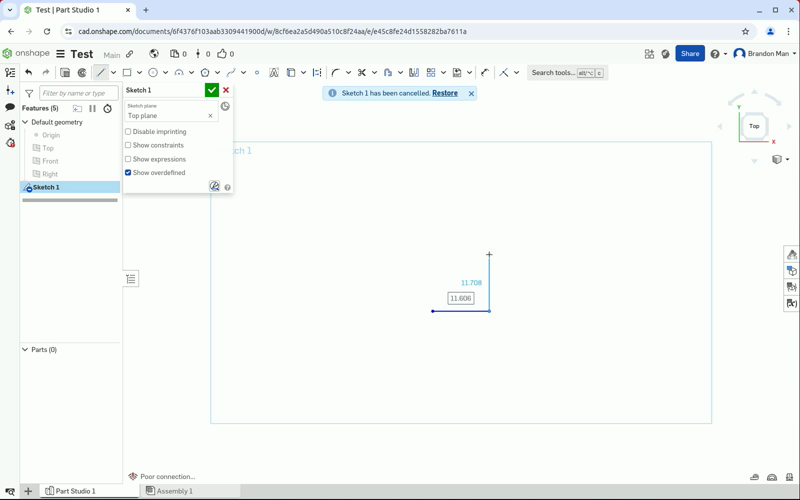
key_down(shift)
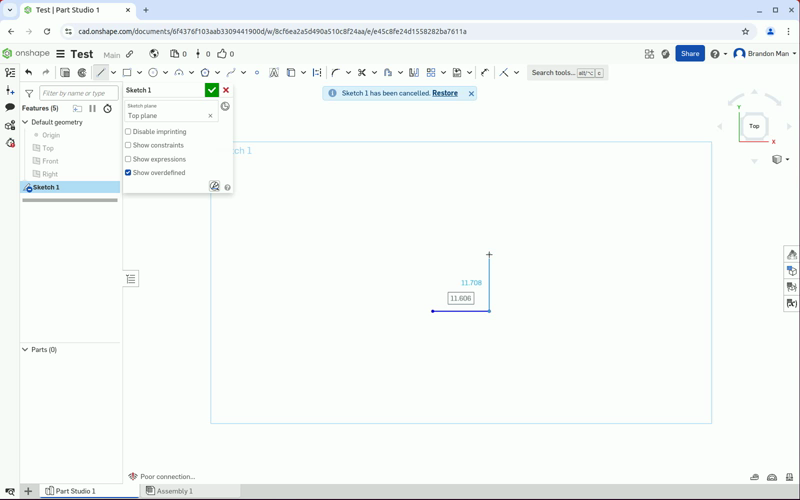
mouse_move(519, 254)
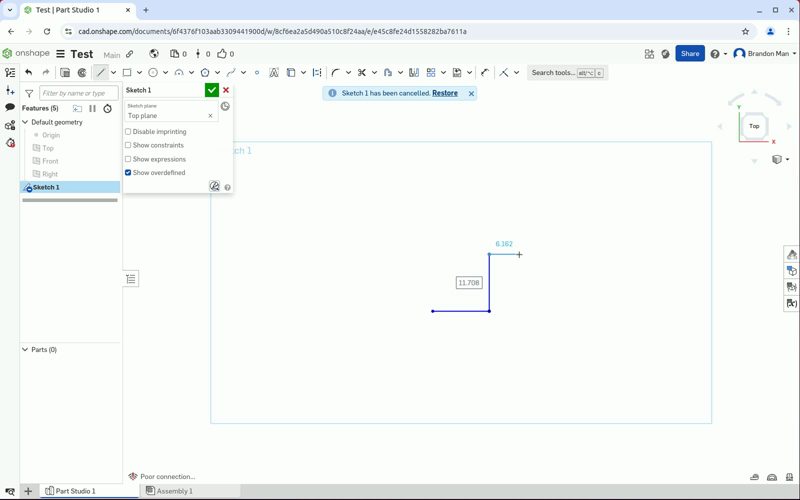
mouse_move(432, 254)
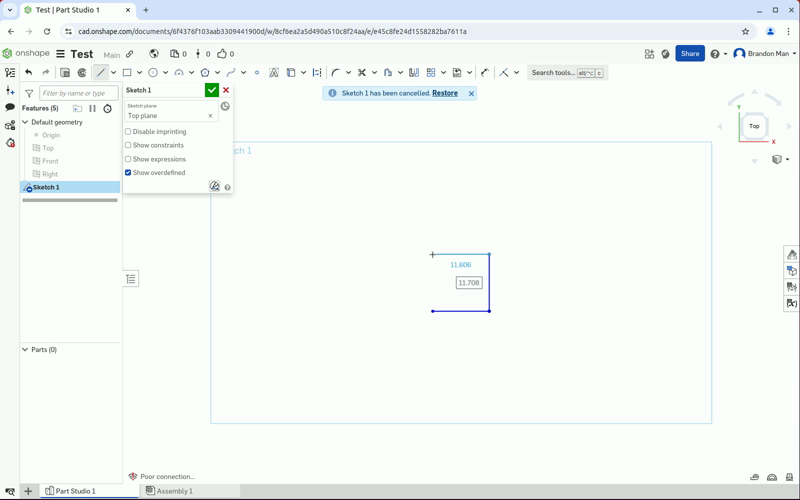
click(432, 254)
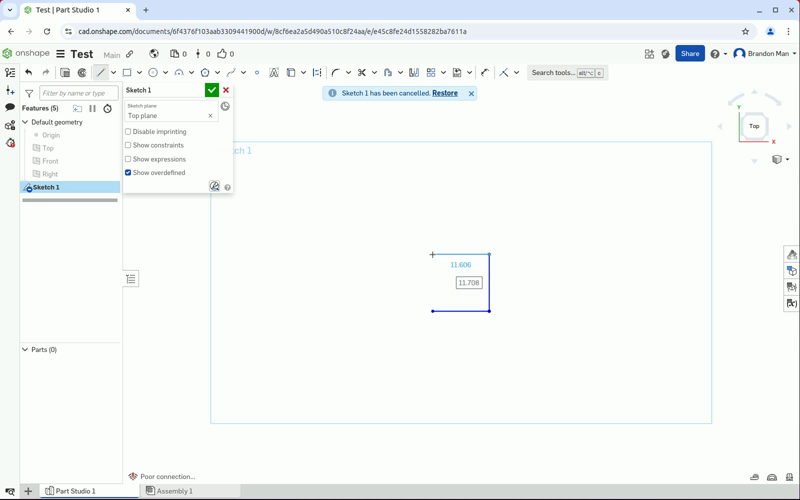
key_up(shift)
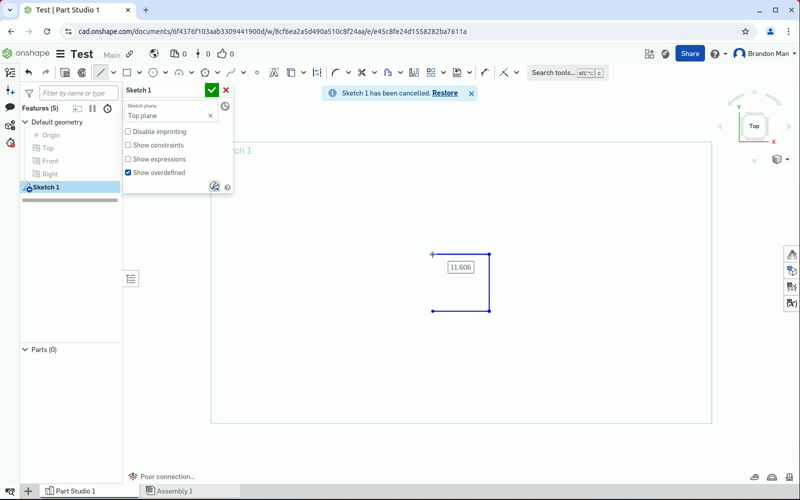
mouse_move(462, 254)
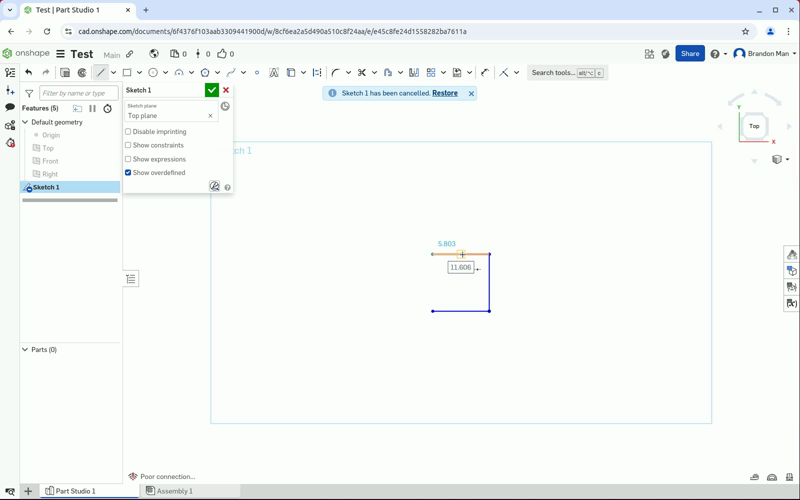
key_down(shift)
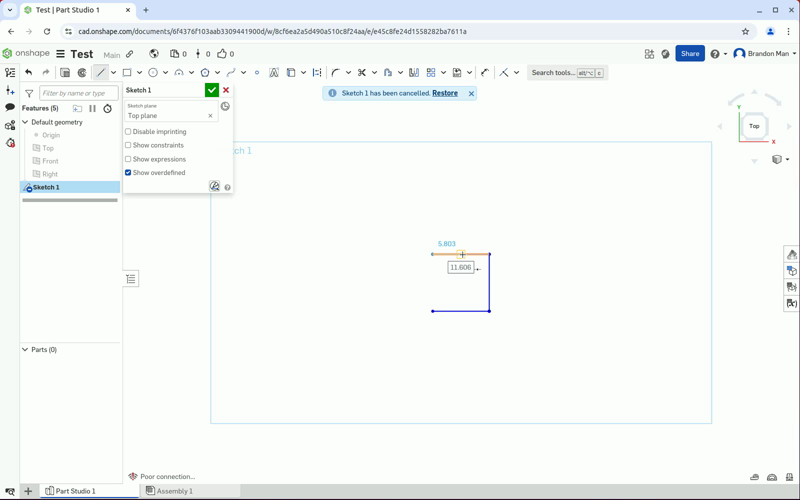
mouse_move(432, 311)
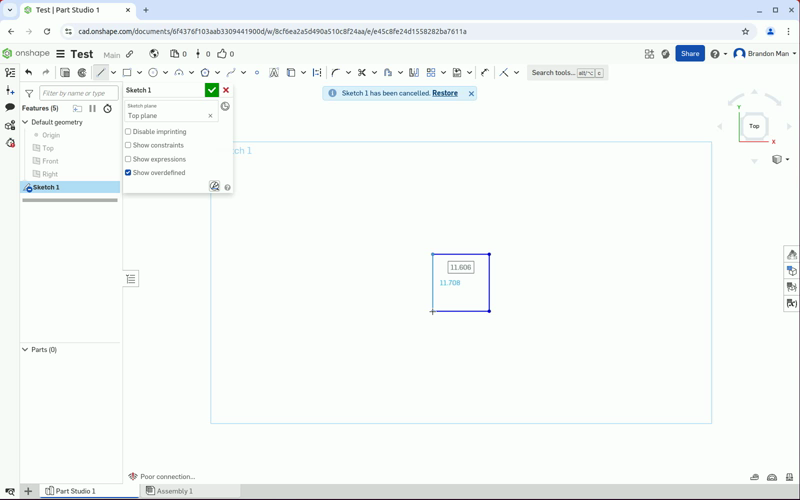
key_up(shift)
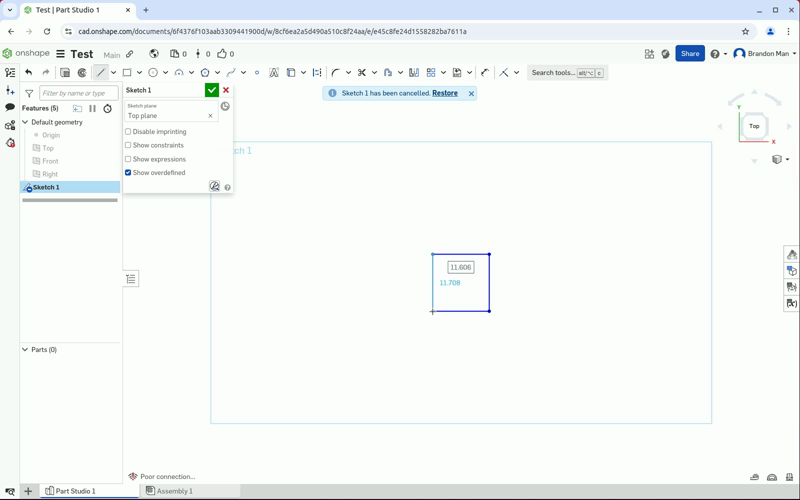
click(432, 311)
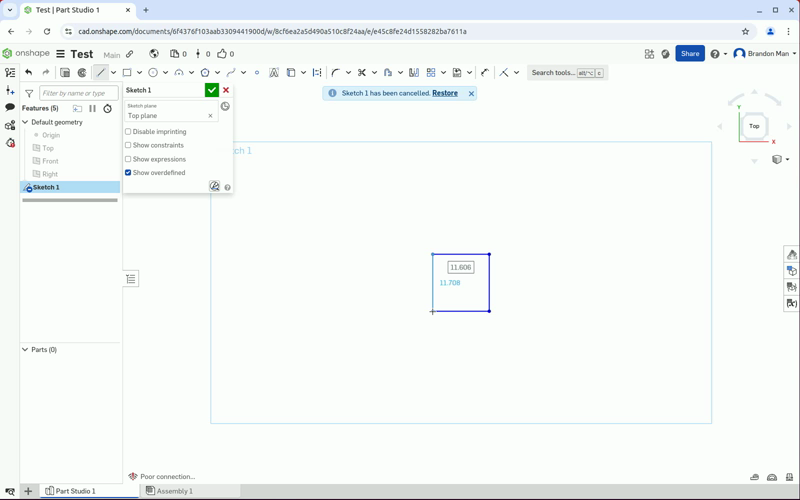
key(esc)
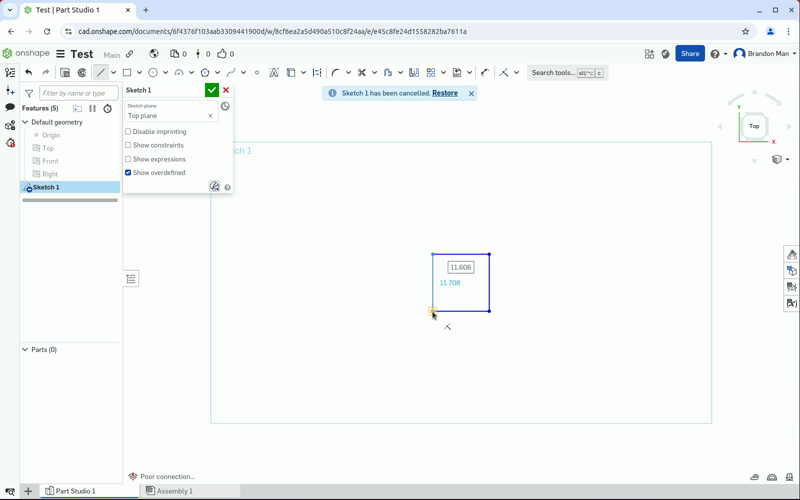
mouse_move(484, 273)
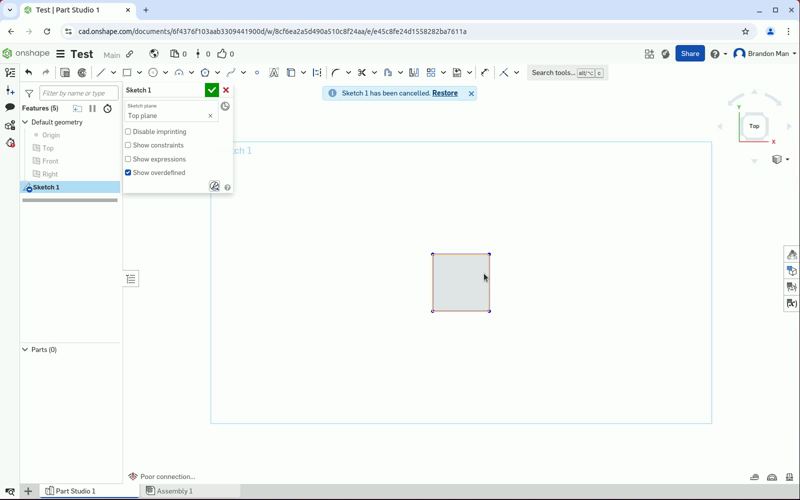
click(484, 273)
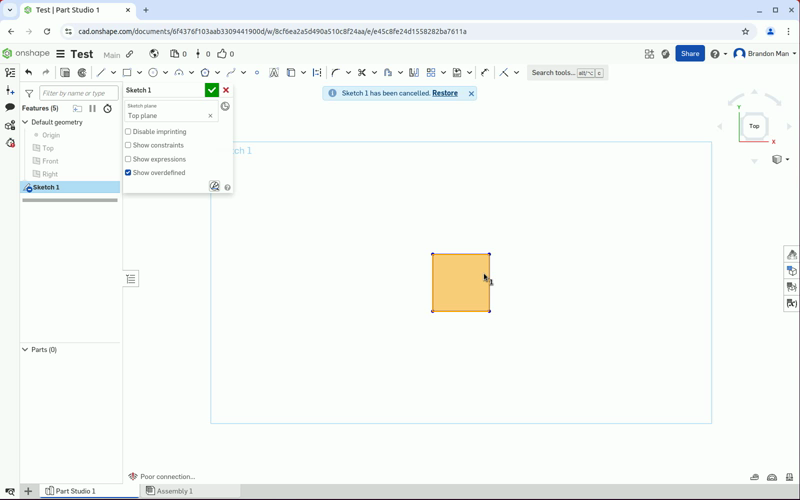
mouse_move(73, 352)
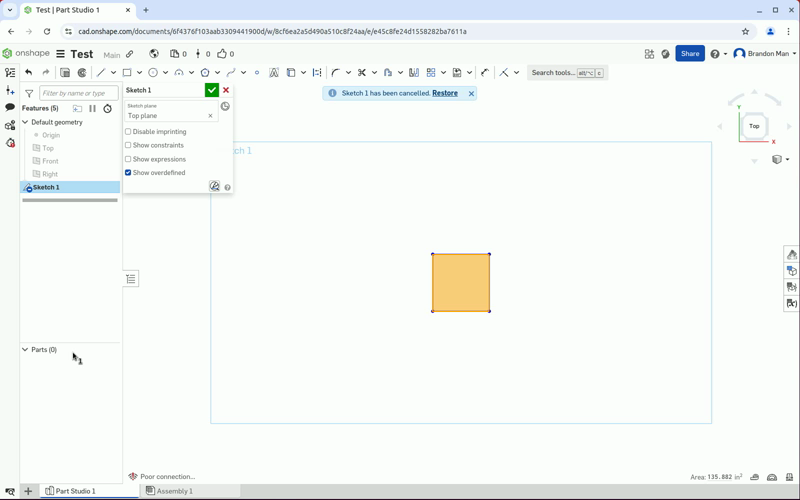
key(shift+y)
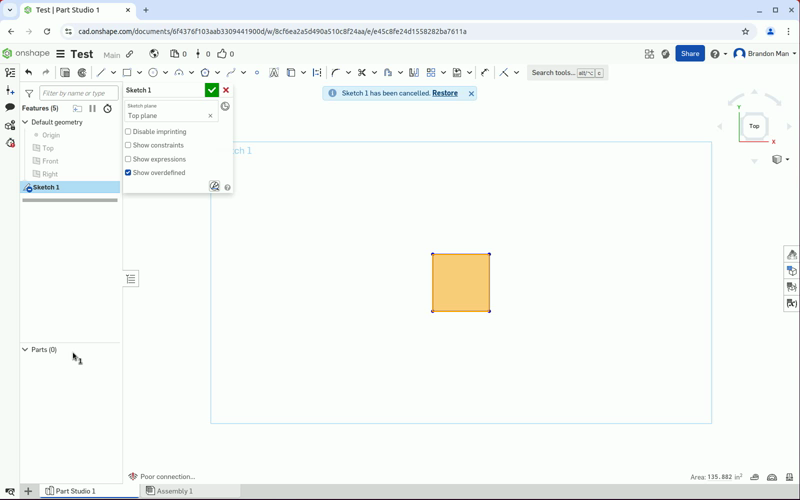
key(shift+e)
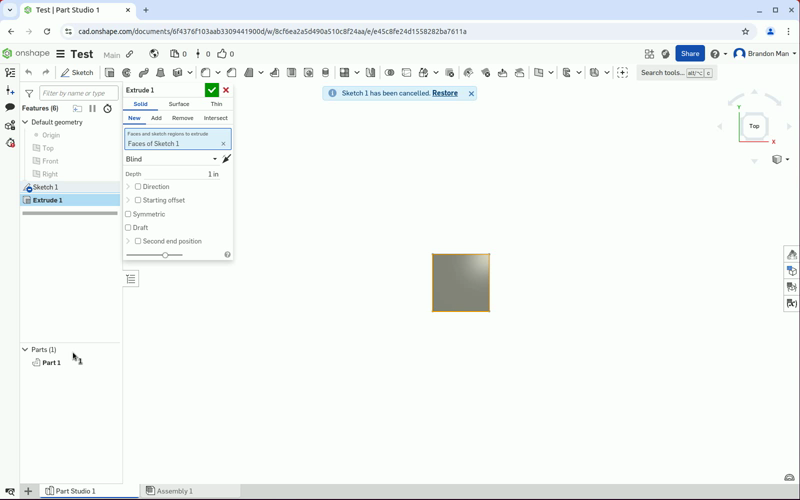
mouse_move(143, 106)
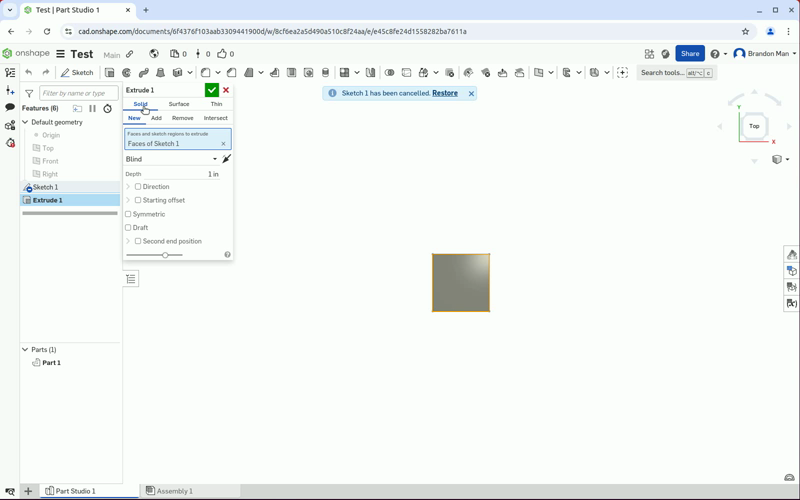
click(143, 106)
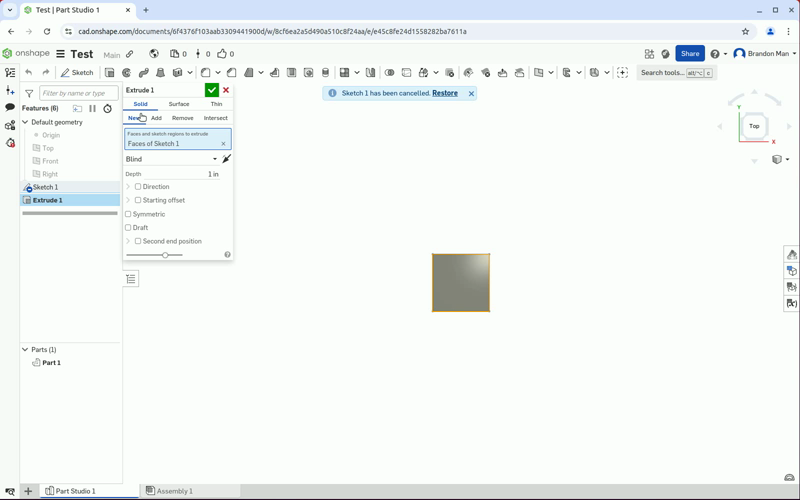
mouse_move(137, 120)
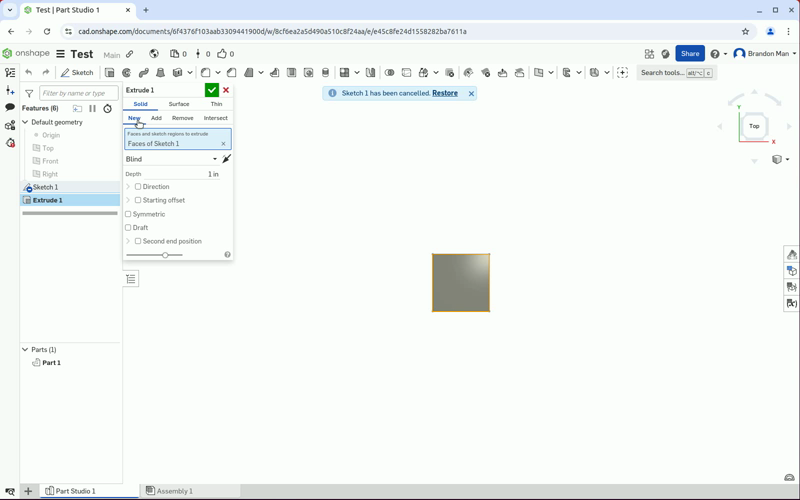
click(137, 120)
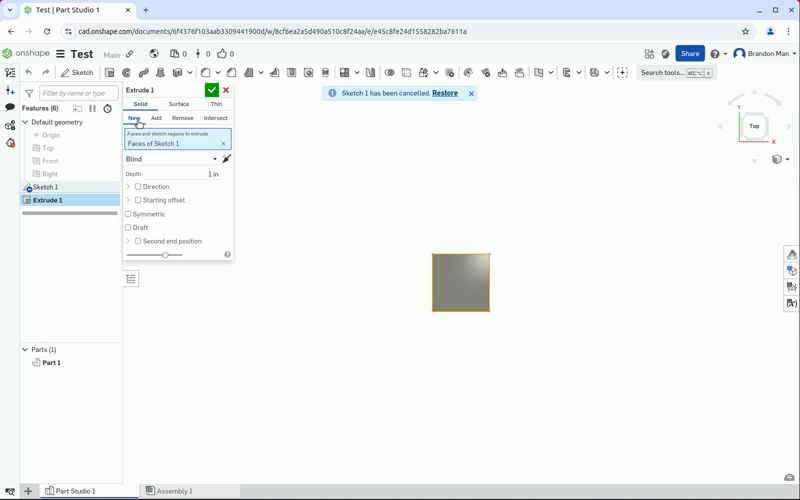
key(tab, 4)
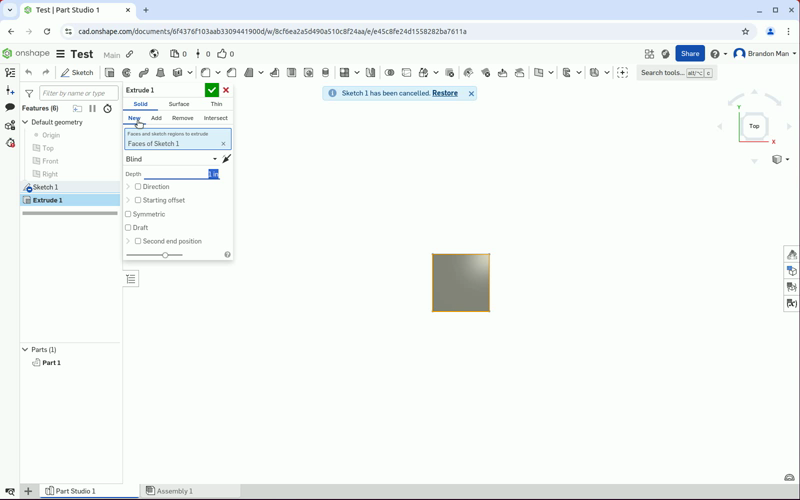
text(23.108)
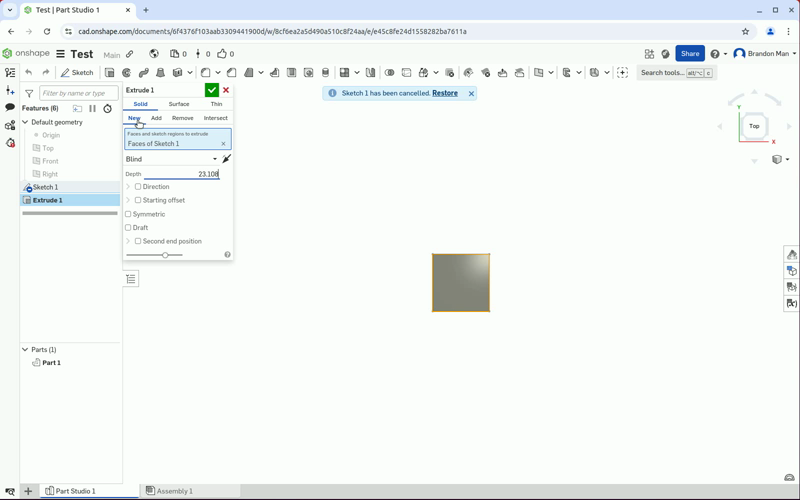
key(enter)
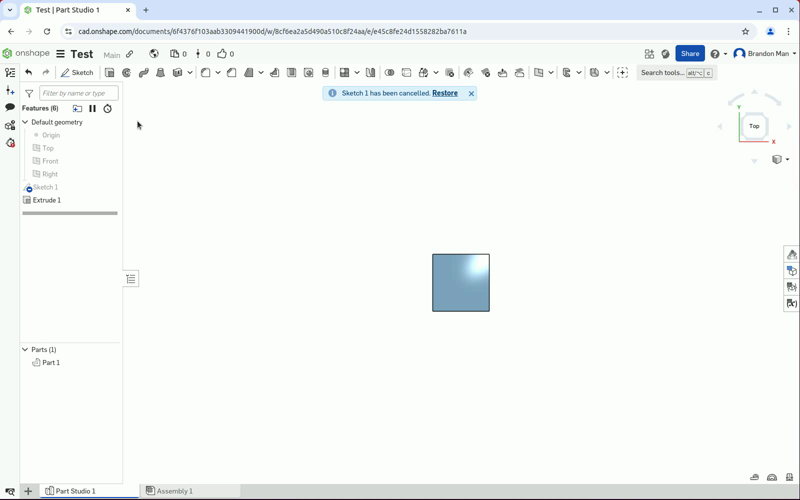
key(shift+h)
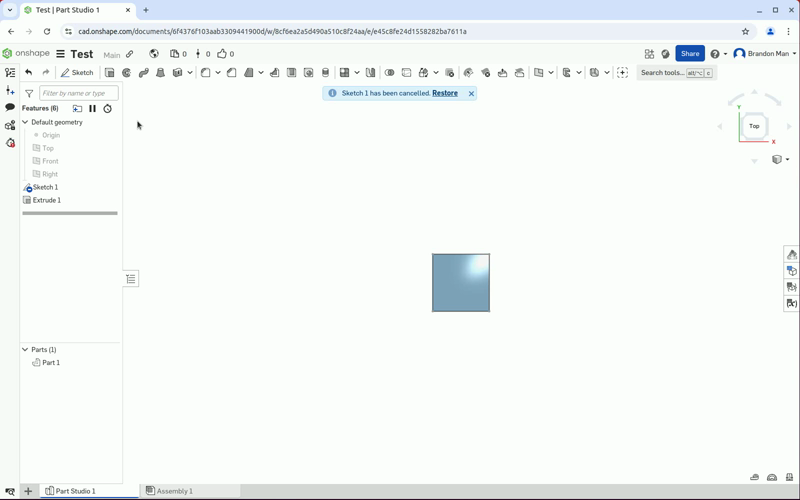
key(shift+h)
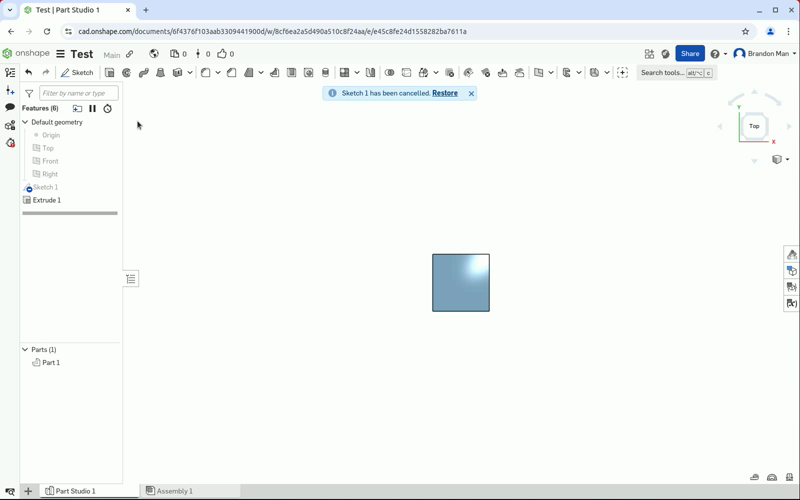
mouse_move(73, 189)
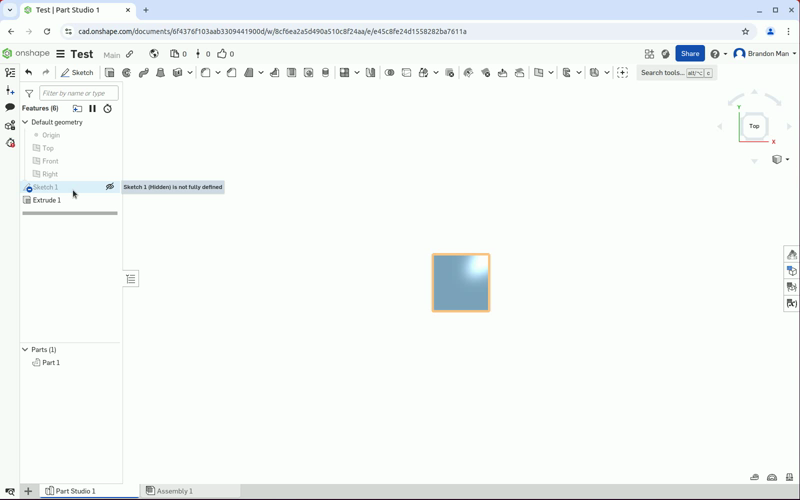
click(73, 189)
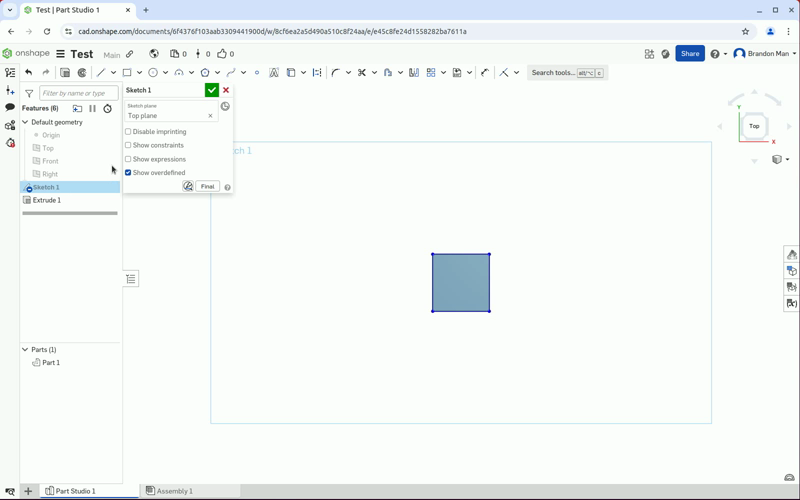
mouse_move(229, 92)
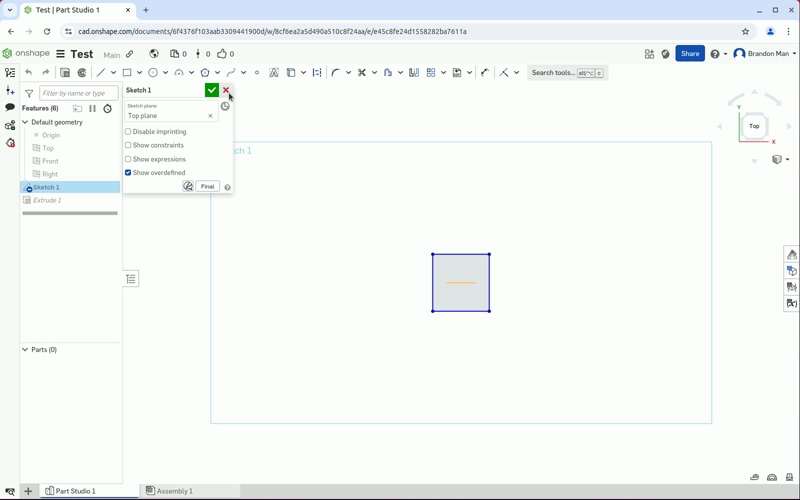
click(229, 92)
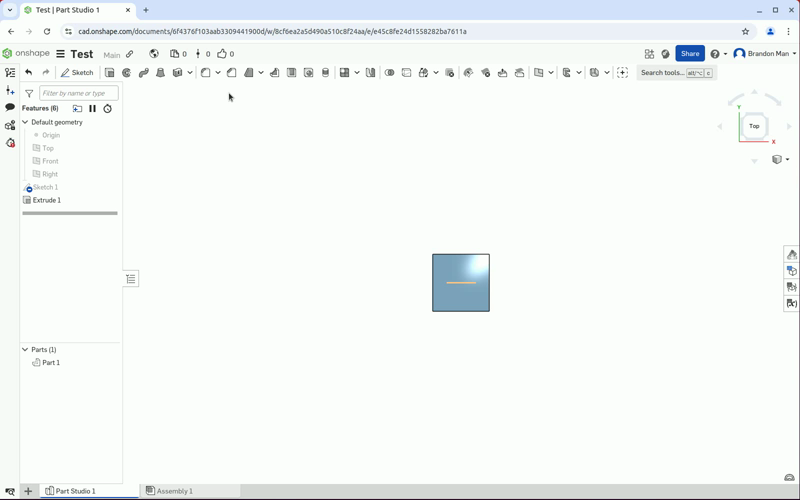
mouse_move(541, 75)
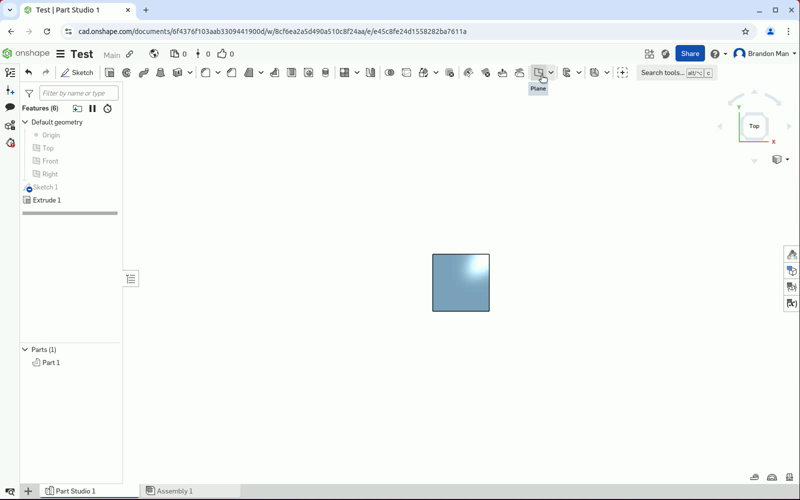
click(541, 75)
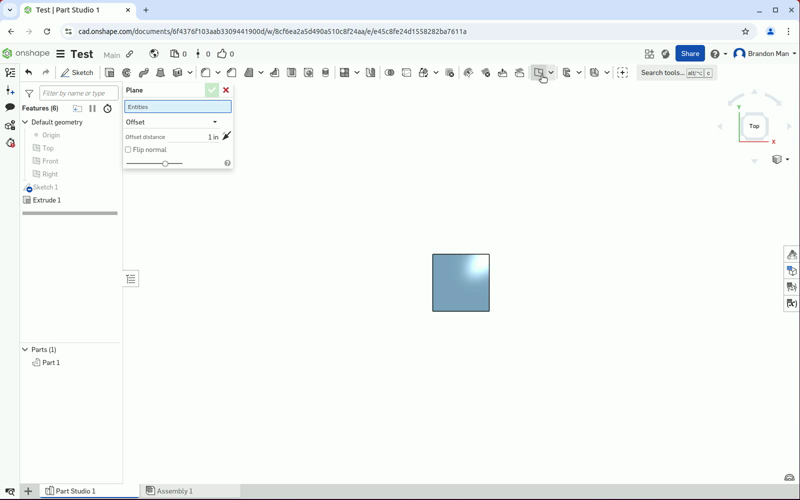
mouse_move(73, 150)
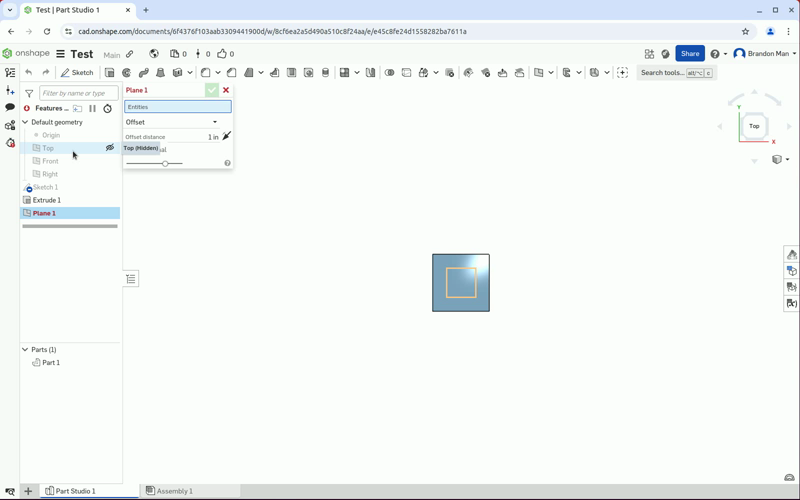
click(73, 150)
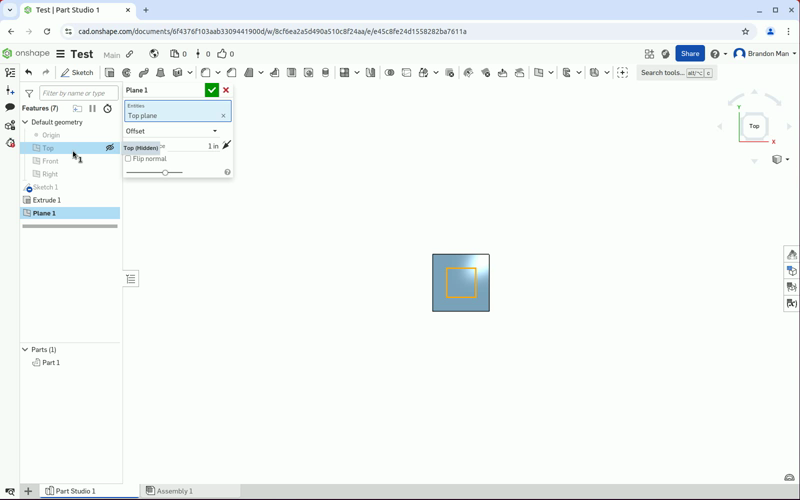
key(tab, 2)
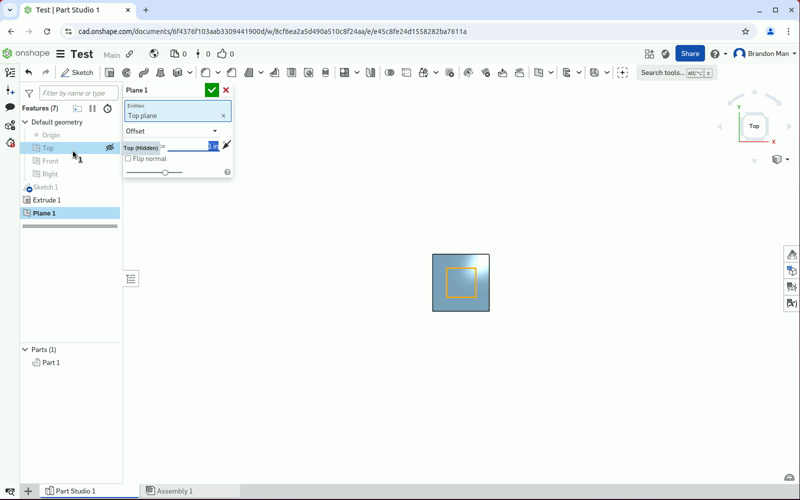
text(23.108)
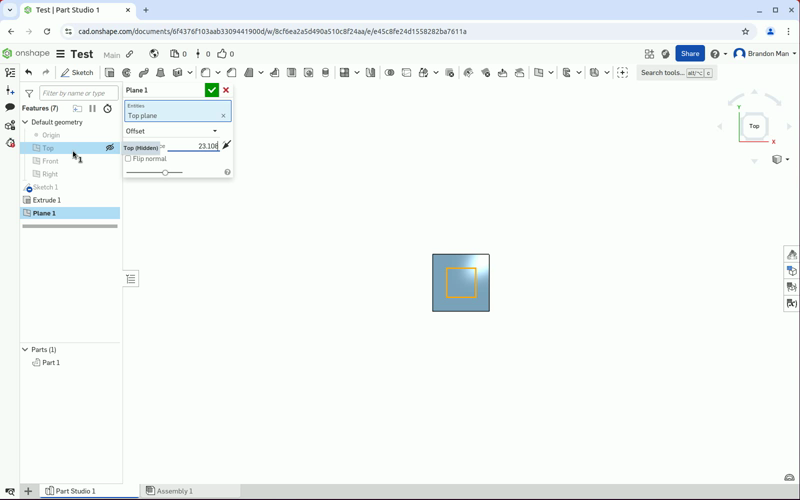
key(enter, 2)
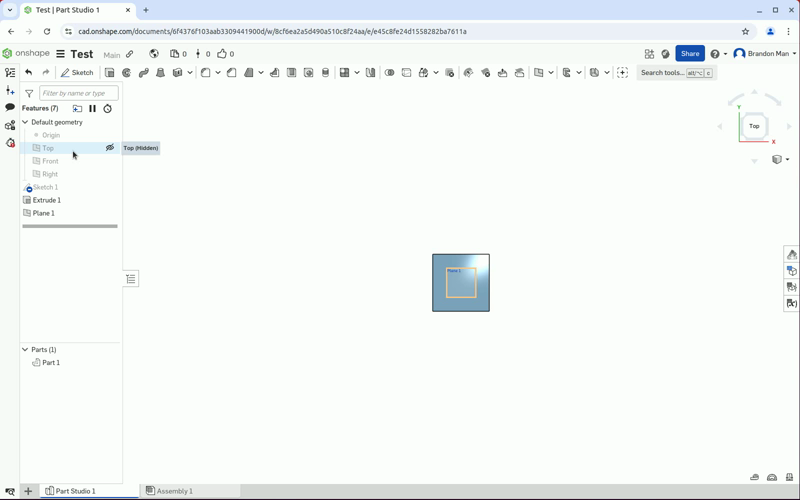
key(shift+s)
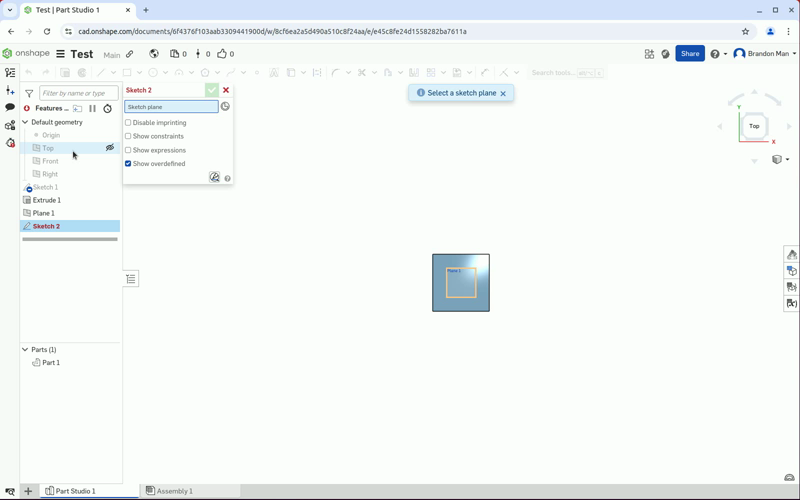
mouse_move(73, 215)
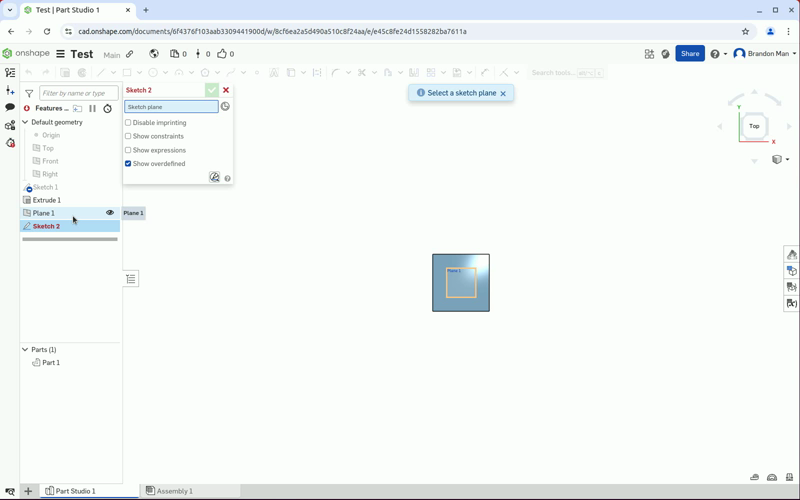
click(73, 215)
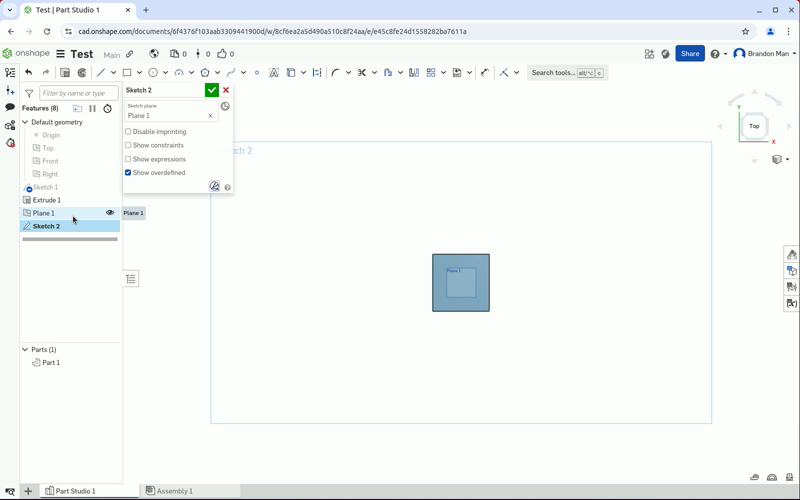
mouse_move(73, 352)
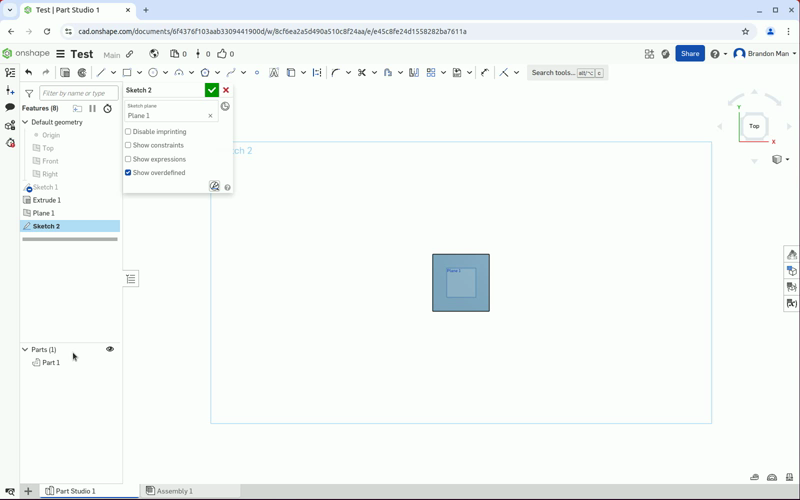
key(y)
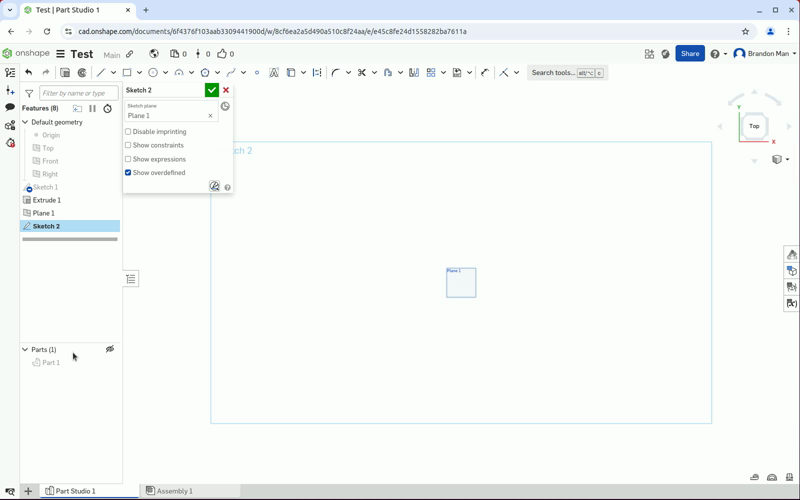
key(l)
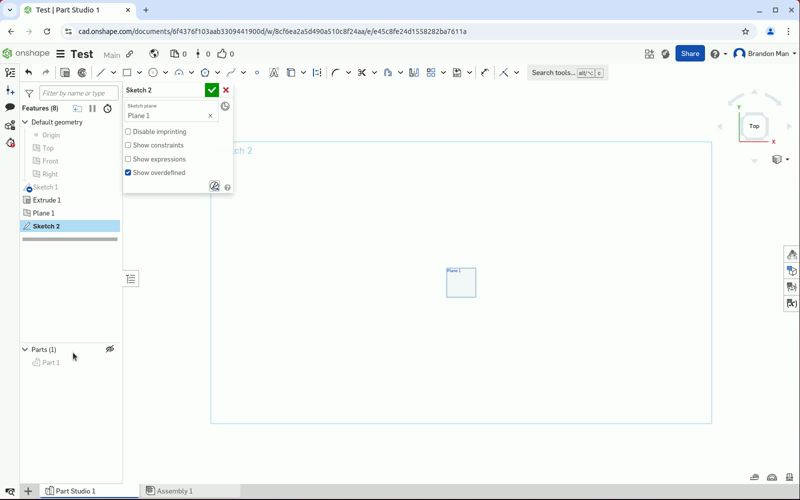
key_down(shift)
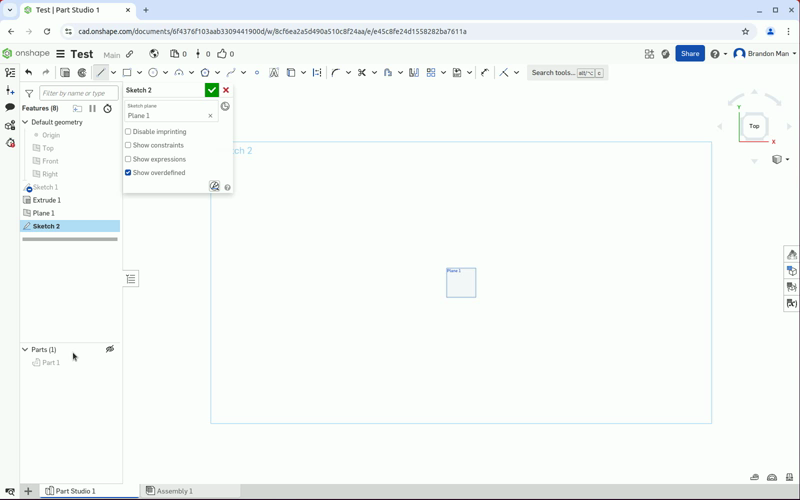
mouse_move(433, 309)
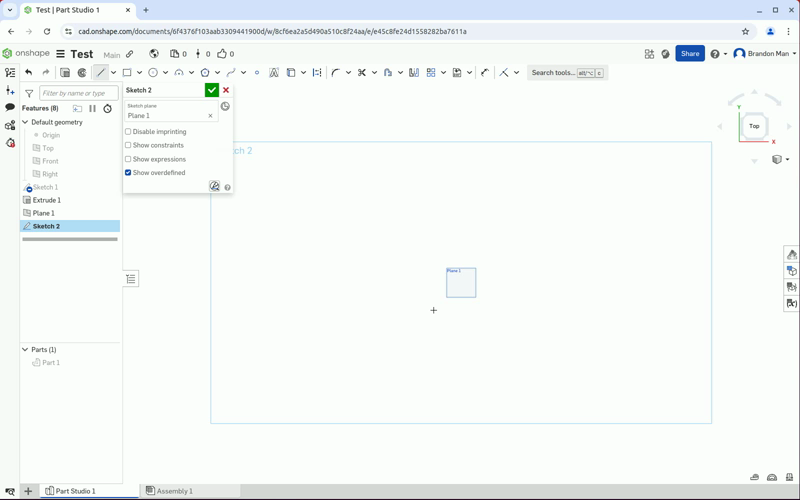
click(433, 309)
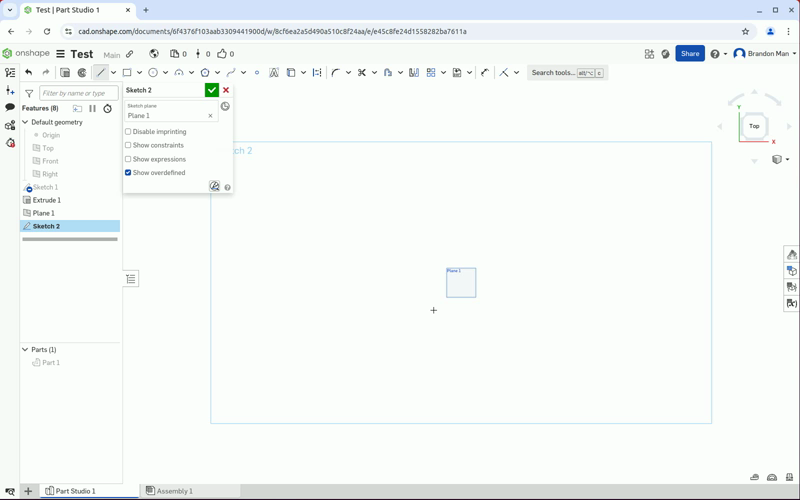
key_up(shift)
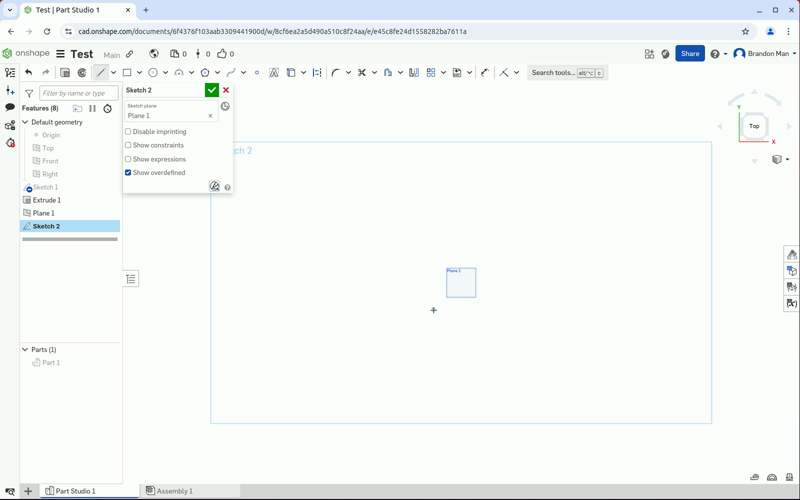
key_down(shift)
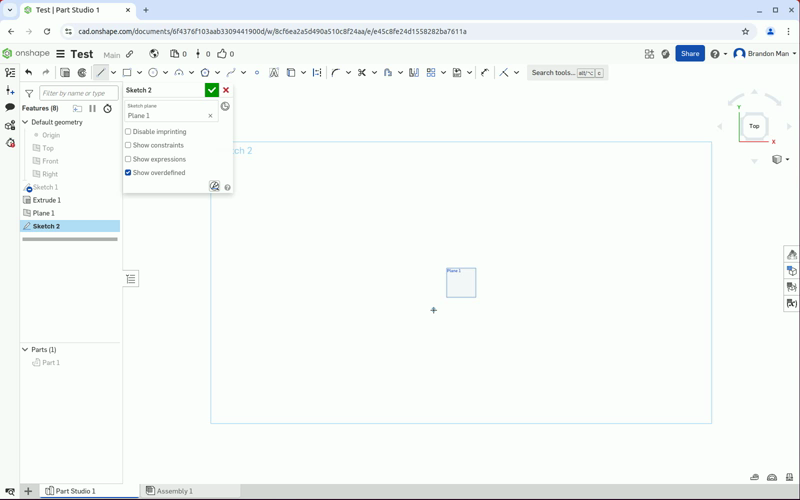
mouse_move(463, 309)
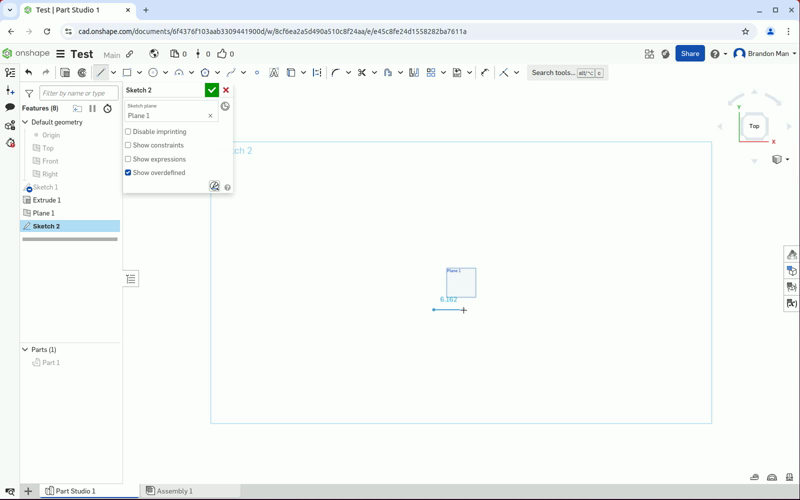
mouse_move(488, 309)
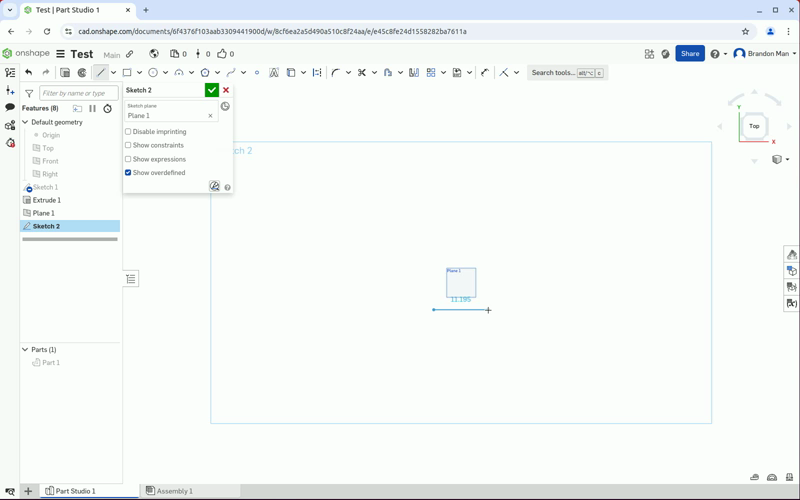
click(488, 309)
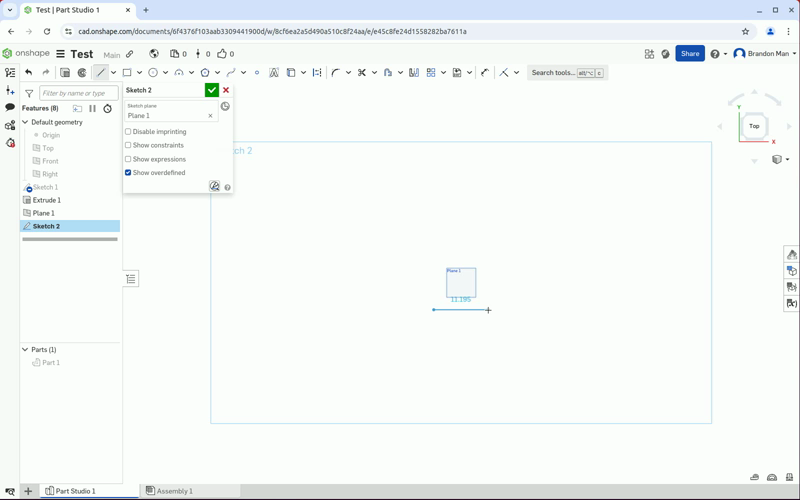
key_up(shift)
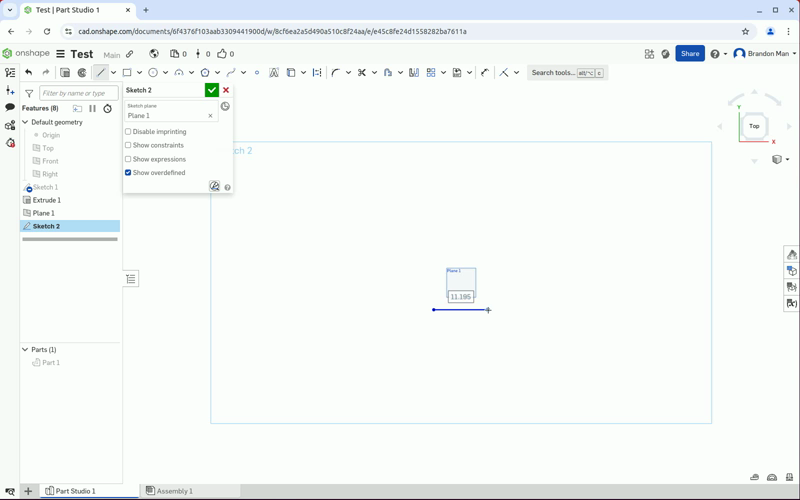
key_down(shift)
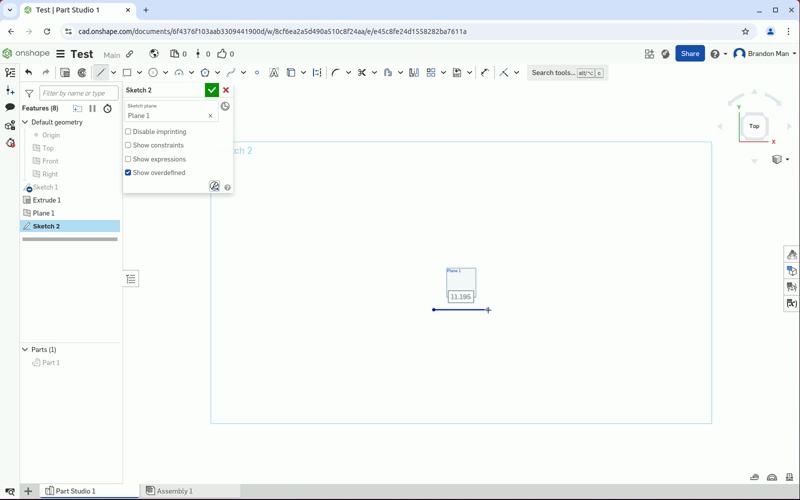
mouse_move(518, 309)
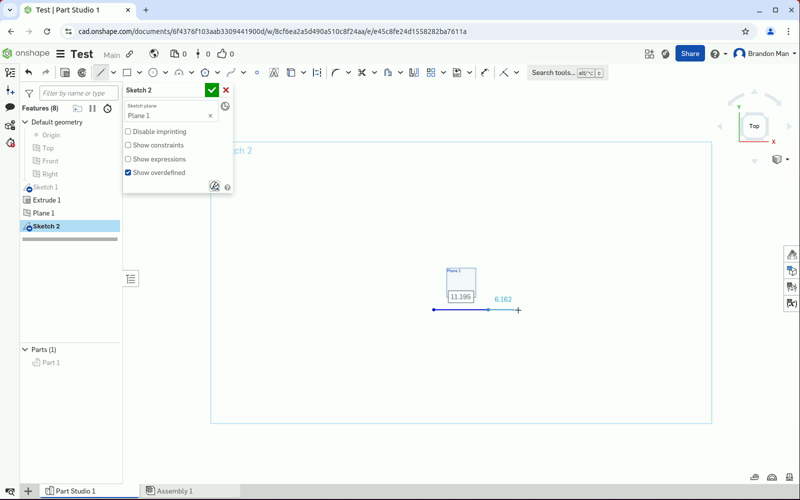
mouse_move(488, 255)
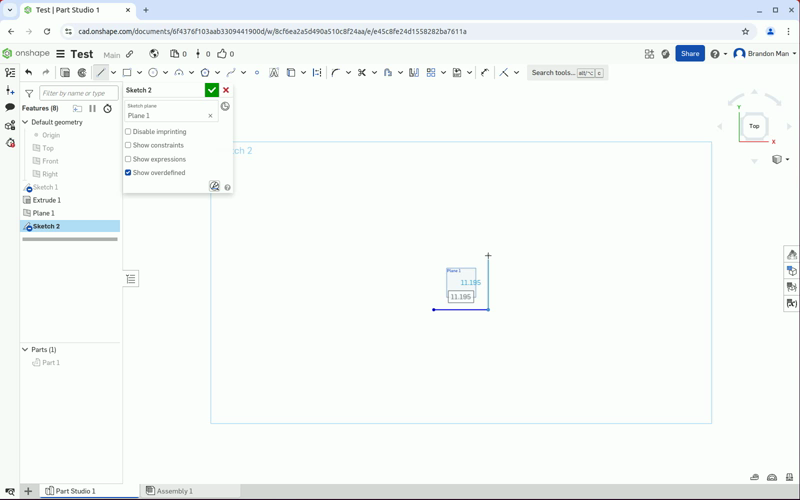
click(488, 255)
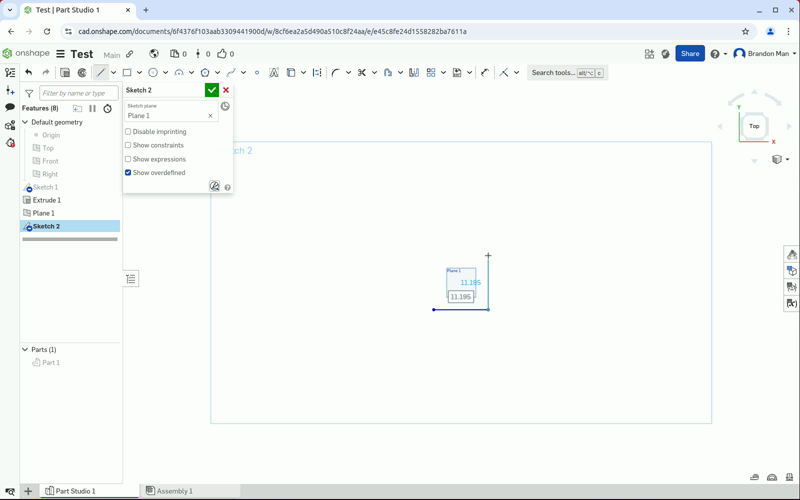
key_up(shift)
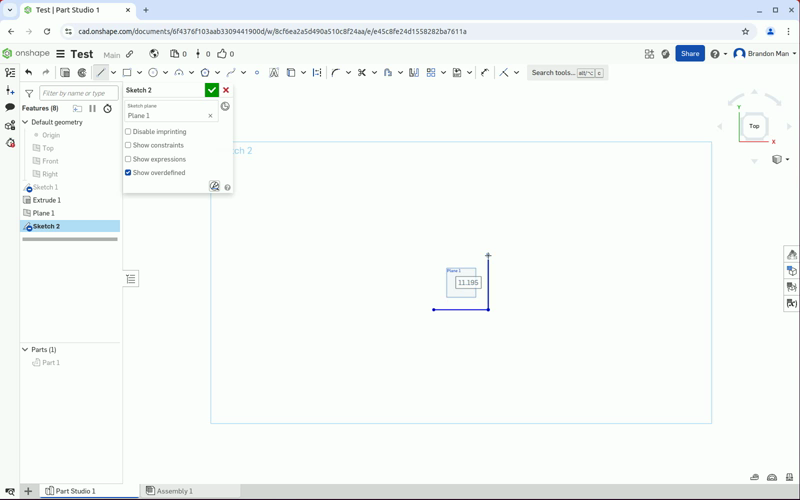
key_down(shift)
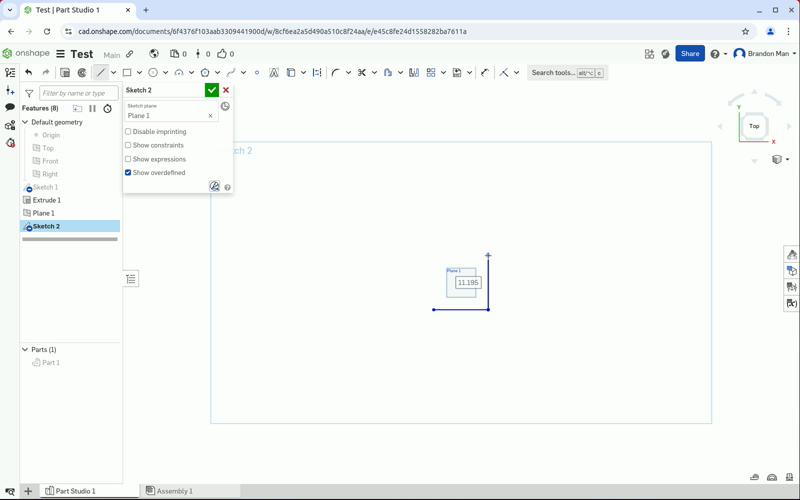
mouse_move(518, 255)
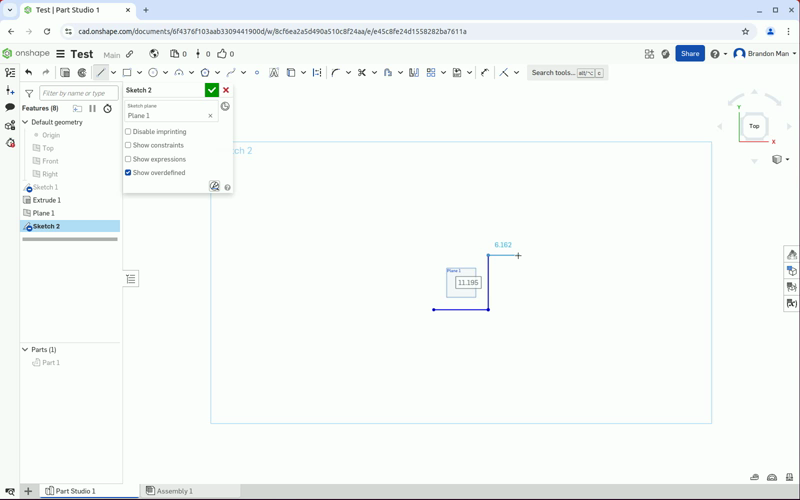
mouse_move(433, 255)
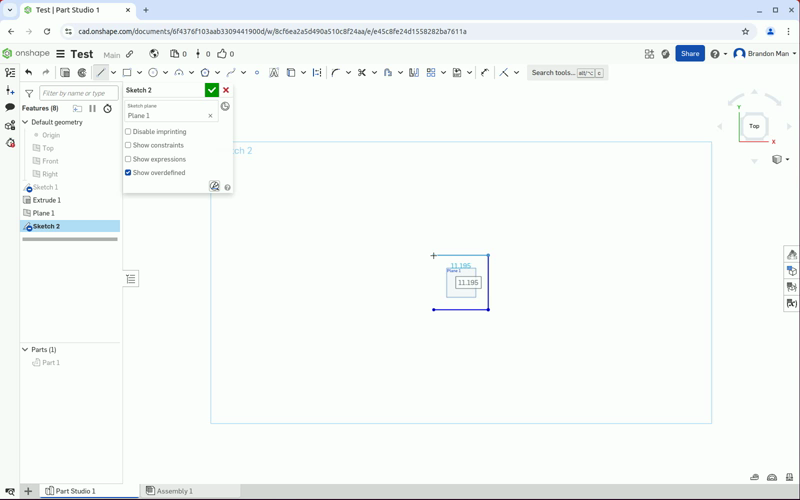
click(433, 255)
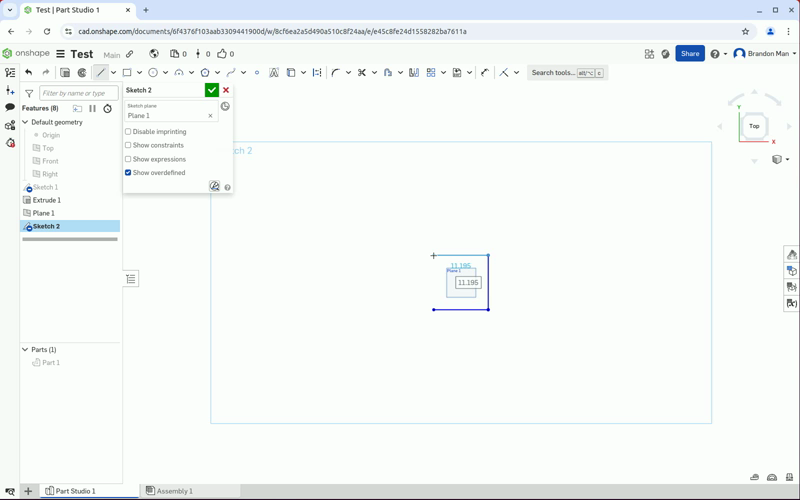
key_up(shift)
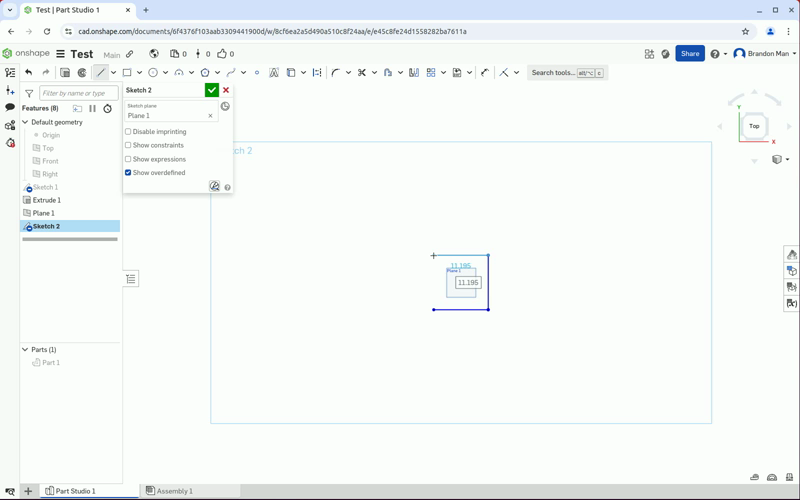
mouse_move(463, 255)
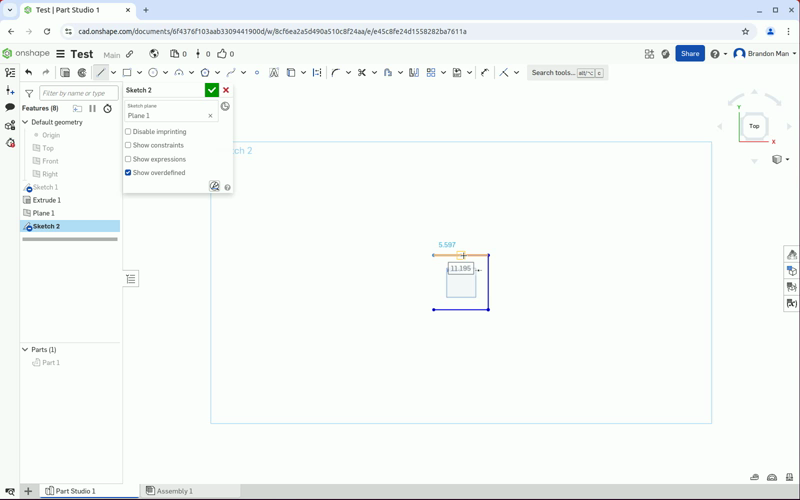
key_down(shift)
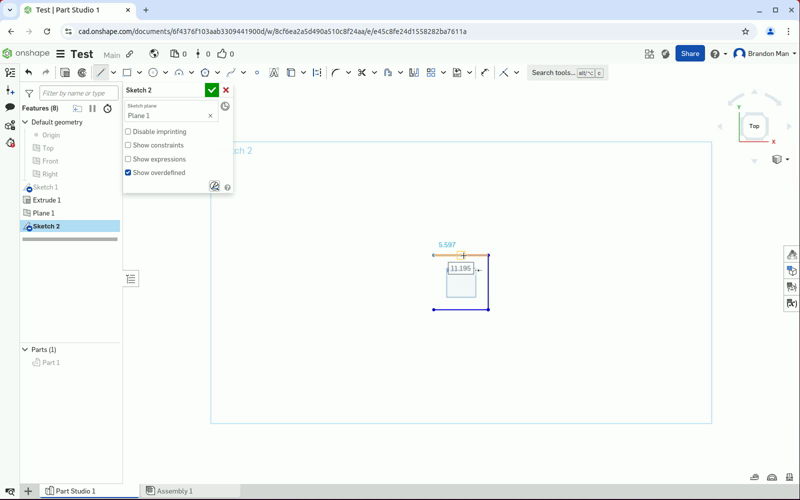
mouse_move(433, 309)
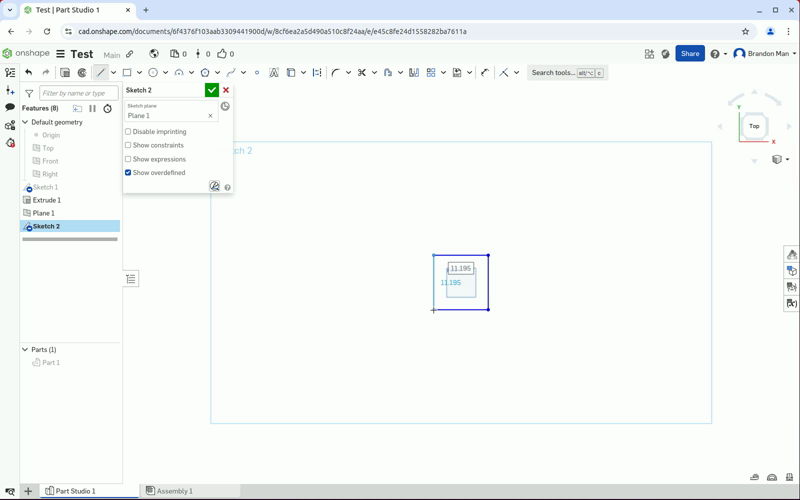
key_up(shift)
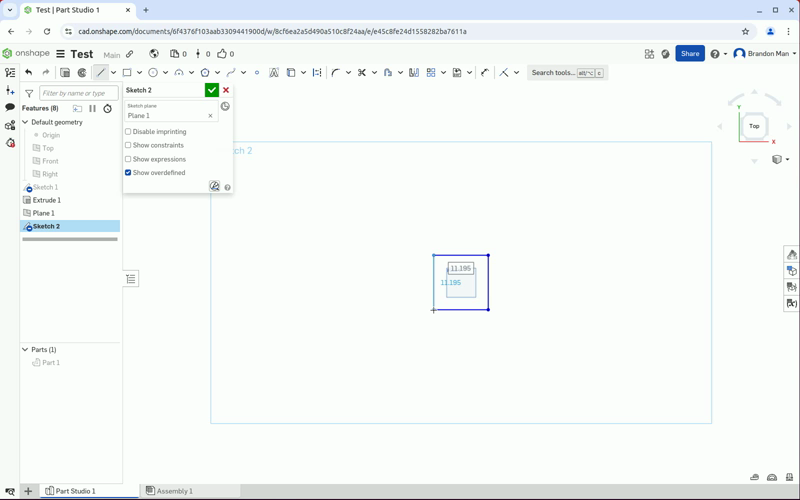
click(433, 309)
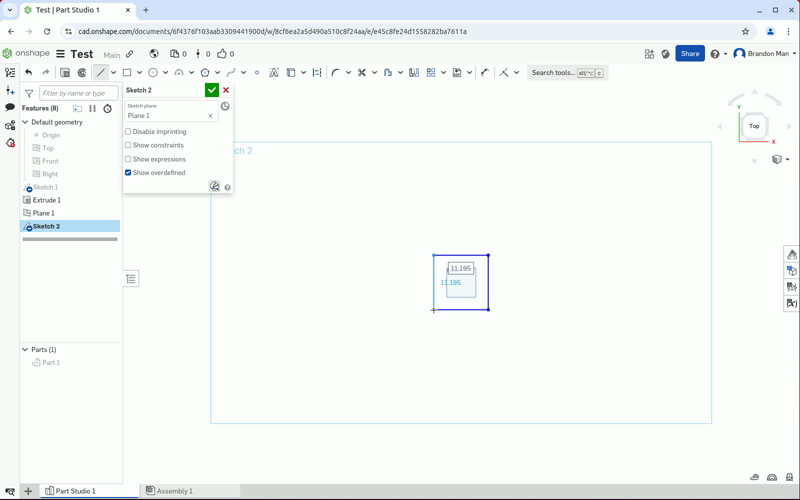
key(esc)
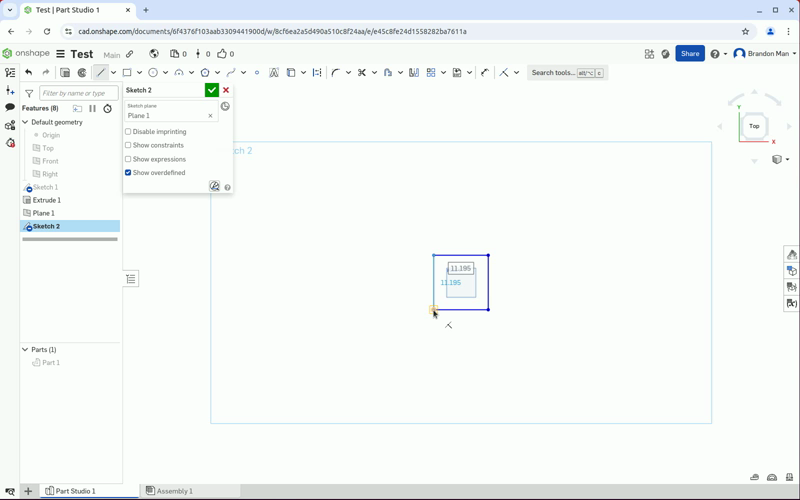
mouse_move(441, 307)
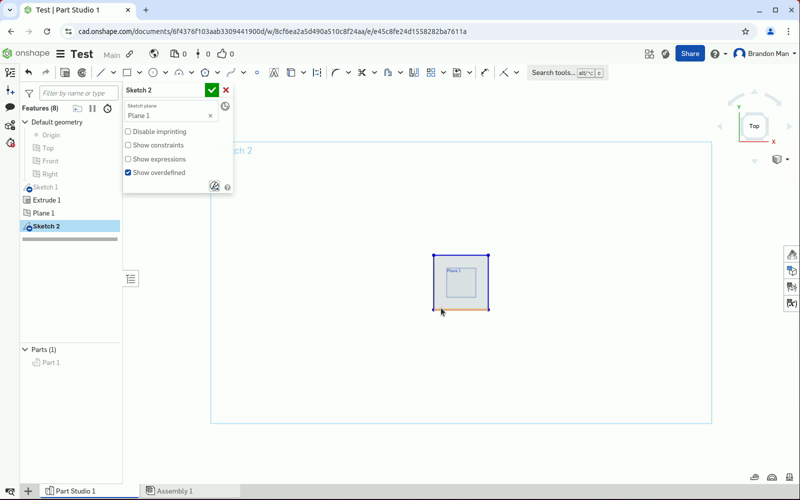
click(441, 307)
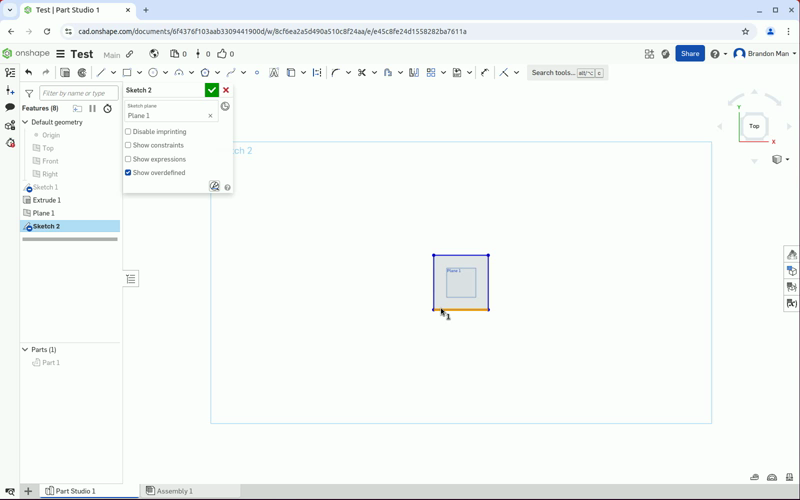
mouse_move(73, 352)
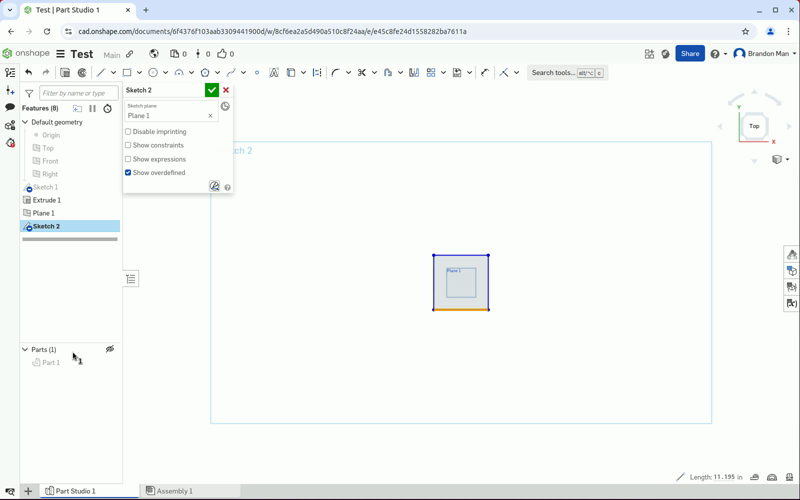
key(shift+y)
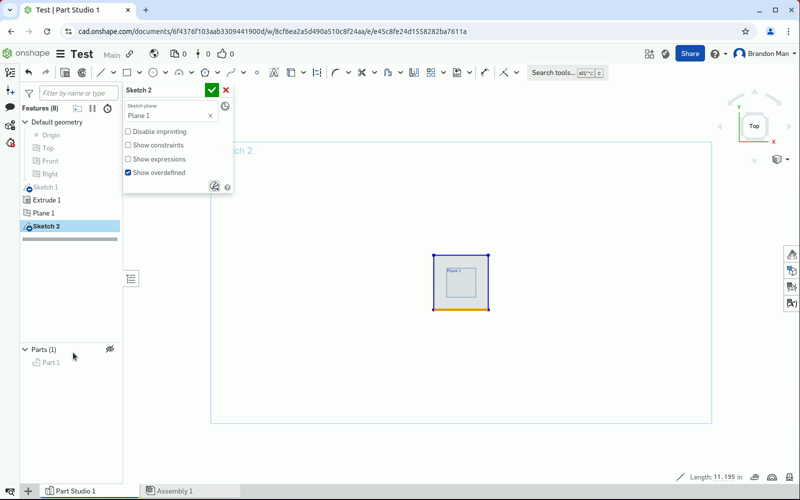
key(shift+e)
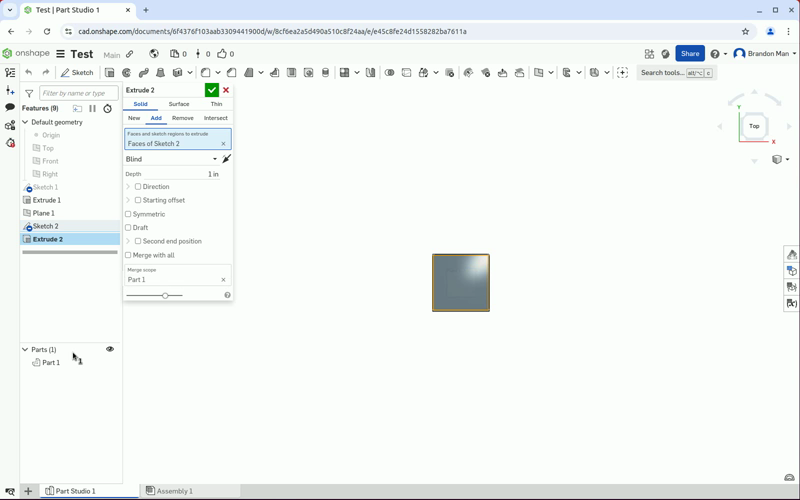
mouse_move(143, 106)
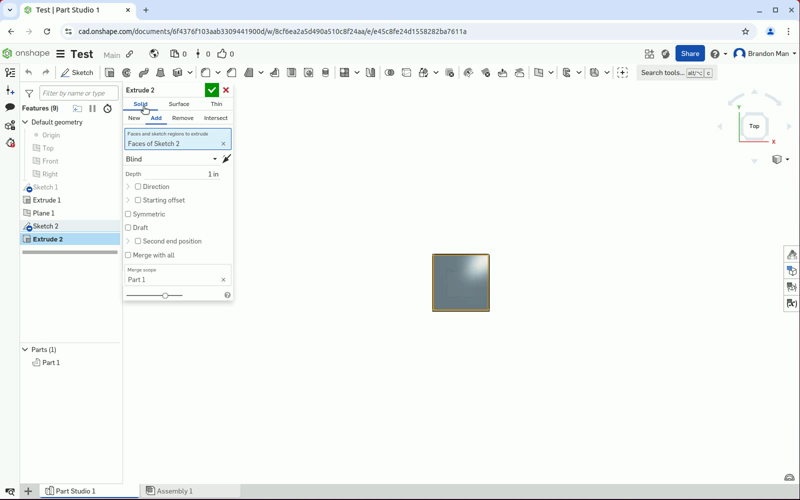
click(143, 106)
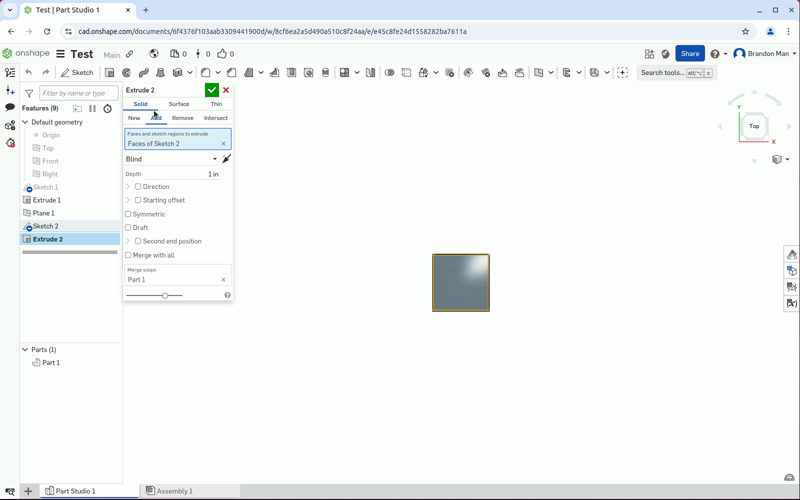
mouse_move(186, 120)
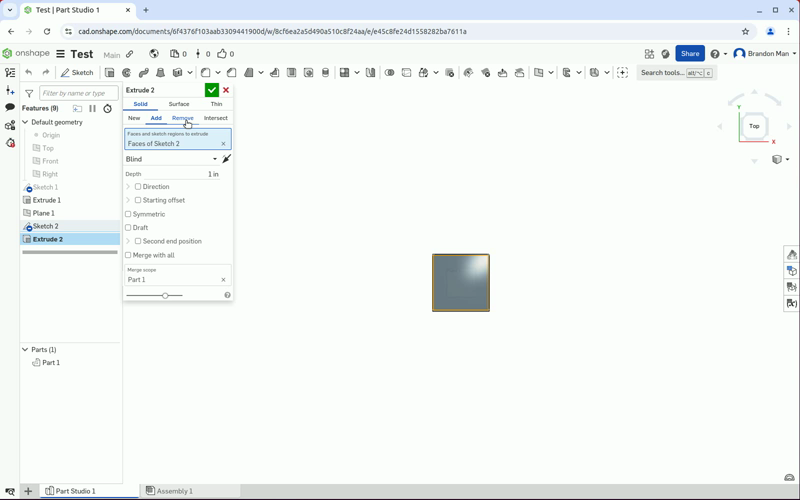
click(186, 120)
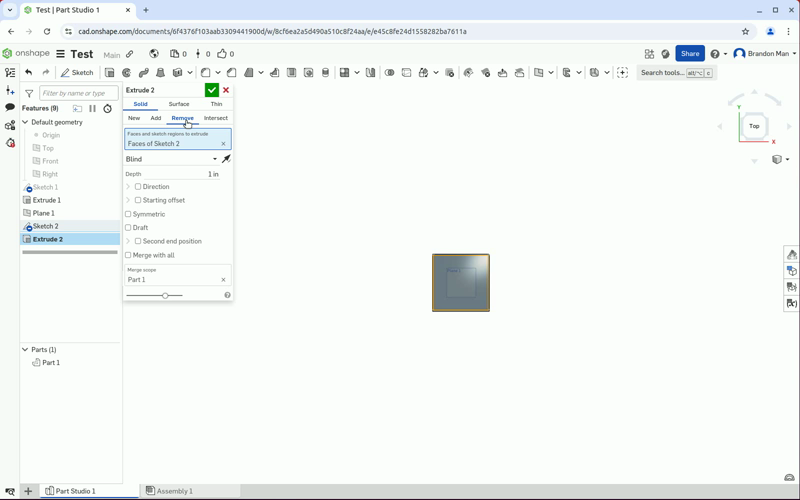
key(tab, 4)
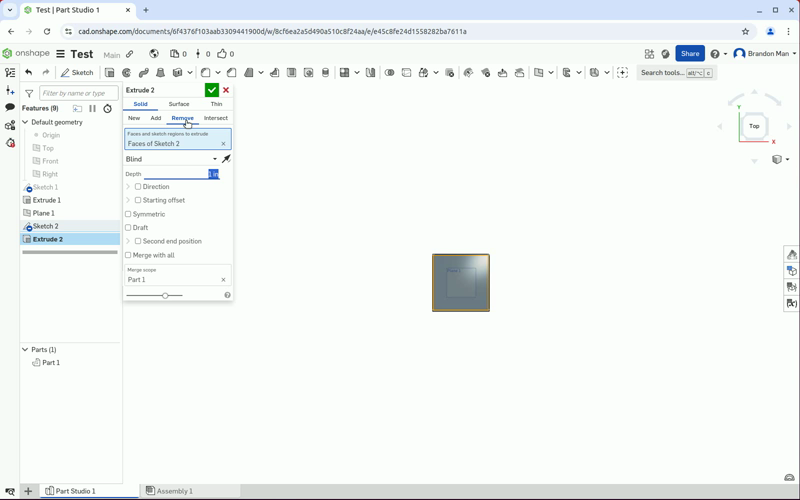
text(22.627)
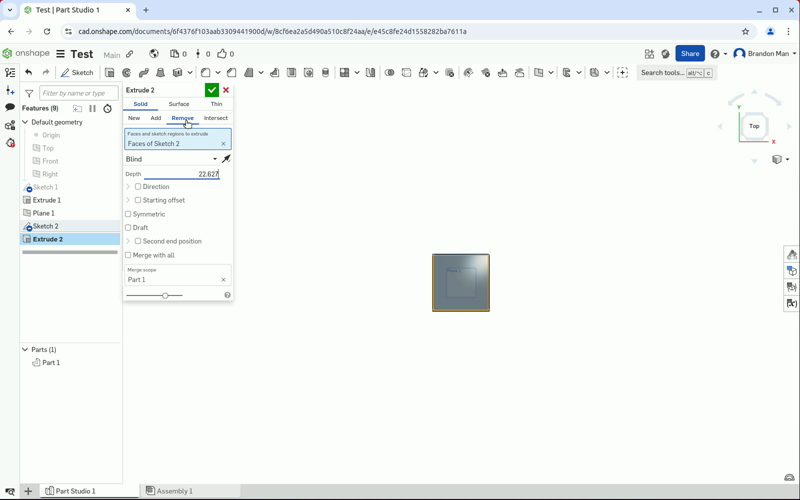
key(tab, 6)
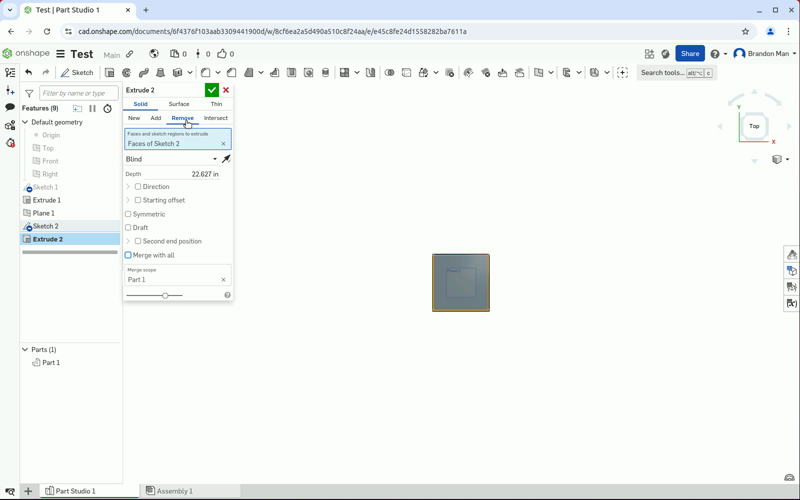
key(space)
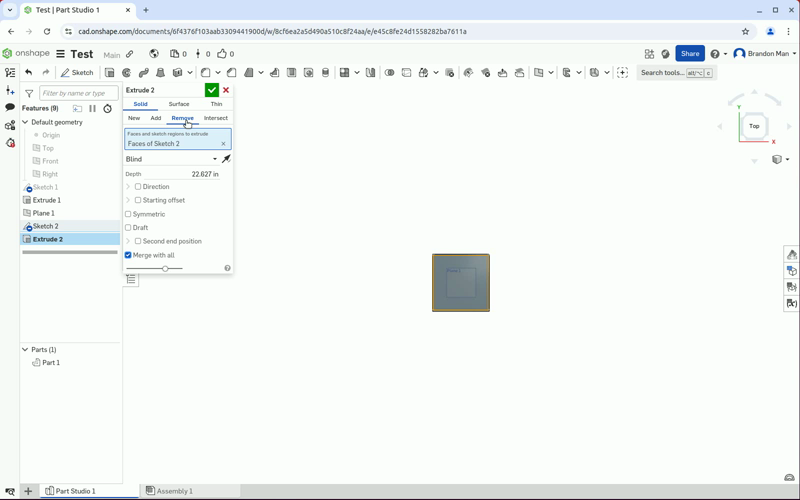
key(enter)
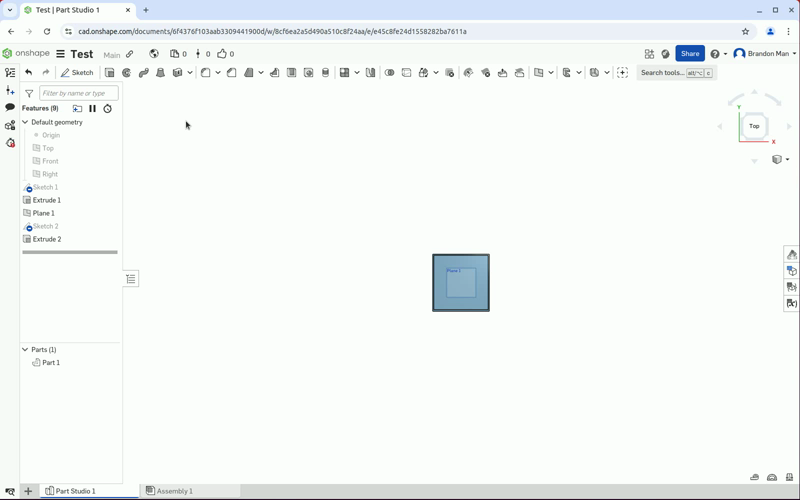
key(shift+h)
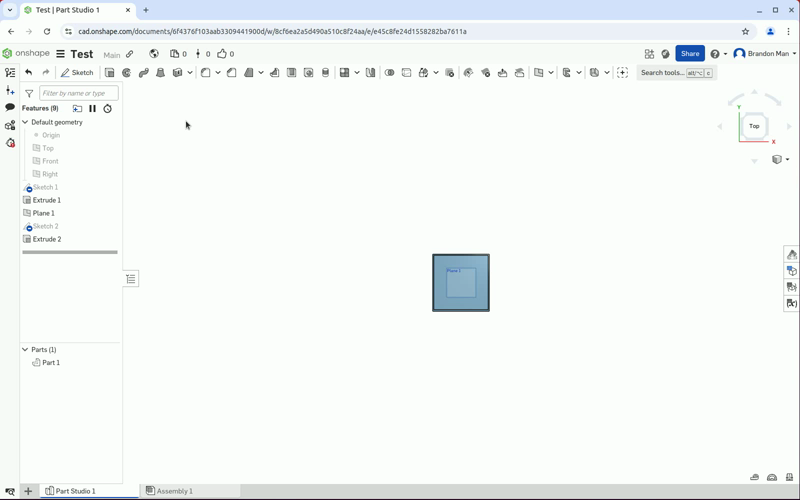
key(shift+h)
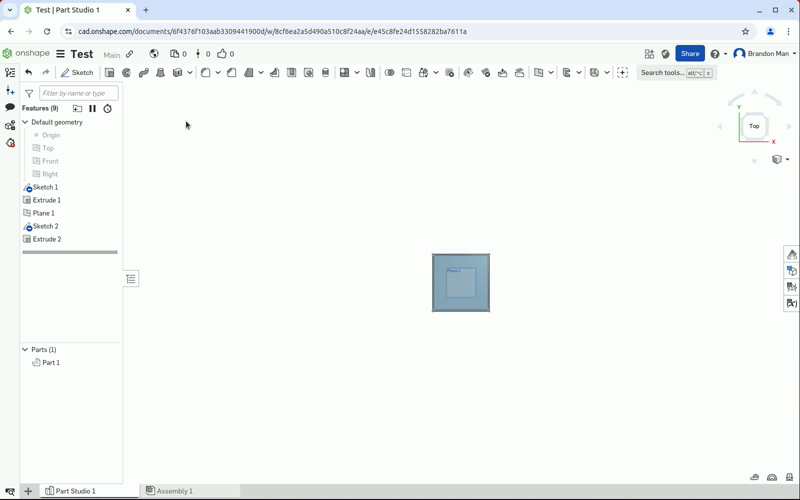
key(shift+7)
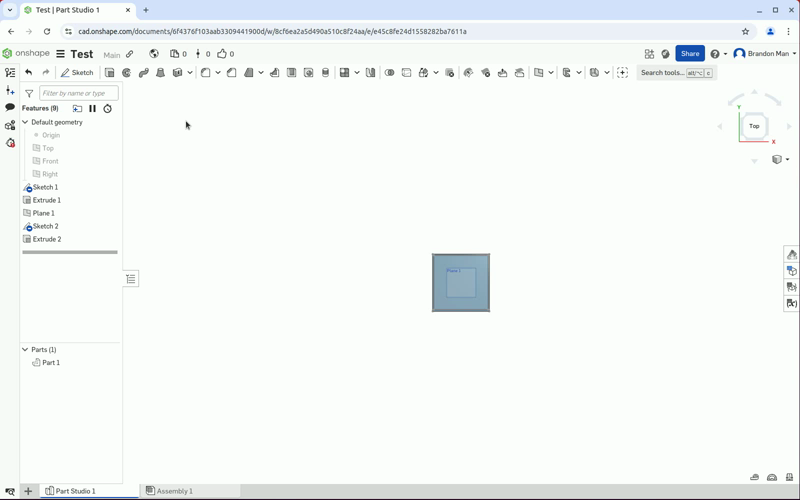
key(up, 3)
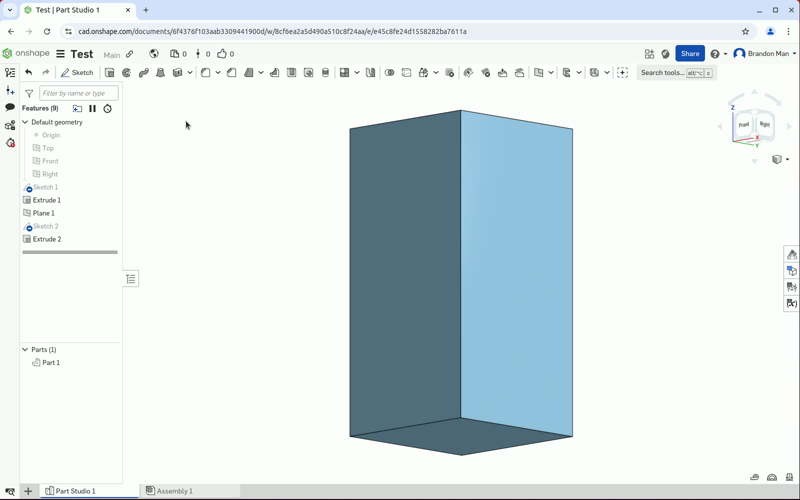
key(left, 3)
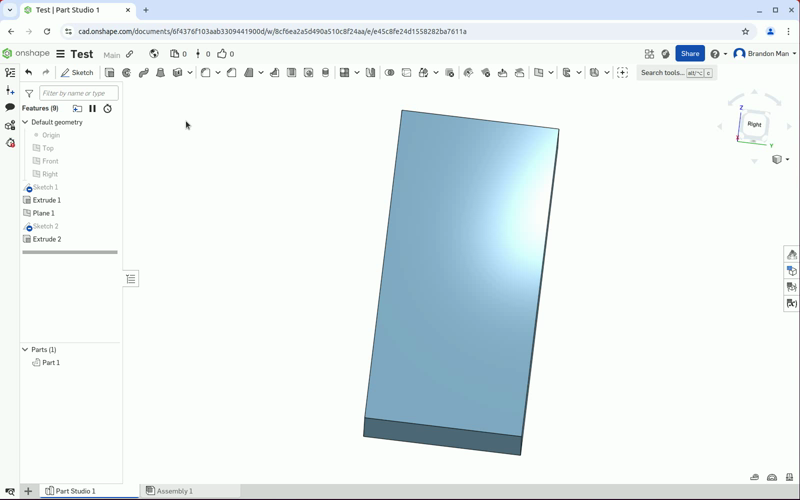
key(right, 3)
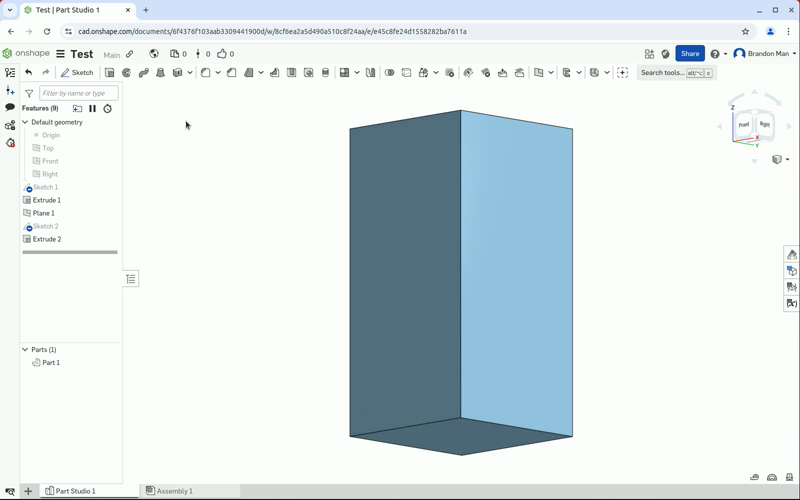
key(down, 3)
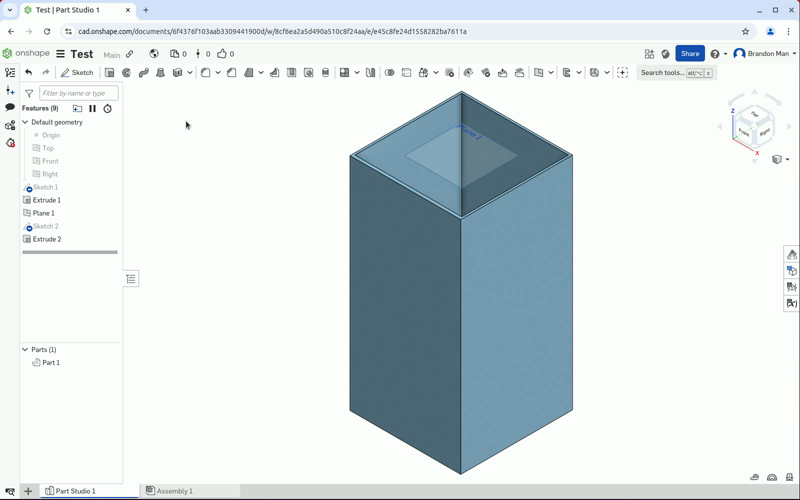
mouse_move(73, 189)
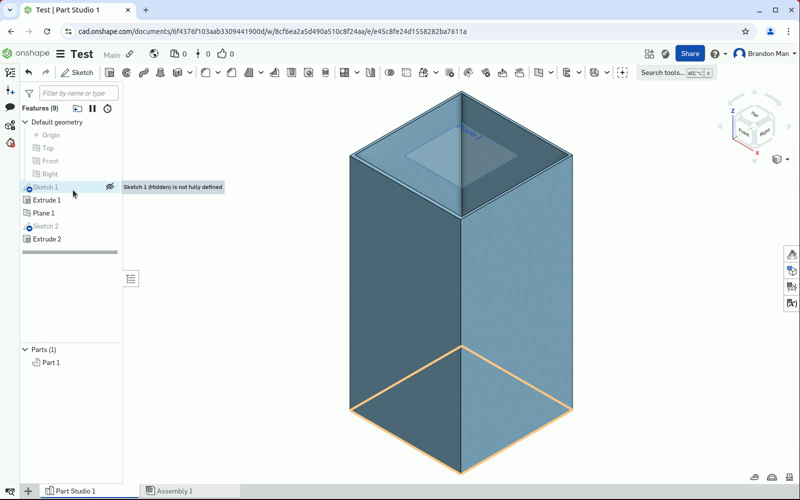
click(73, 189)